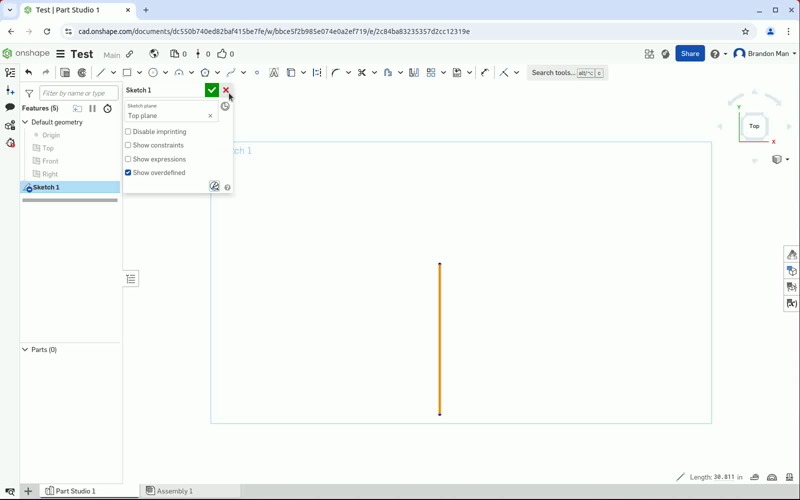
key(shift+h)
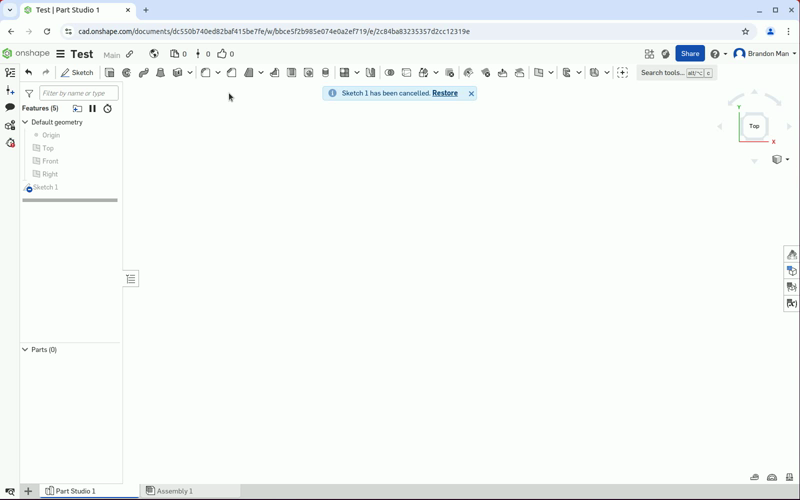
mouse_move(73, 352)
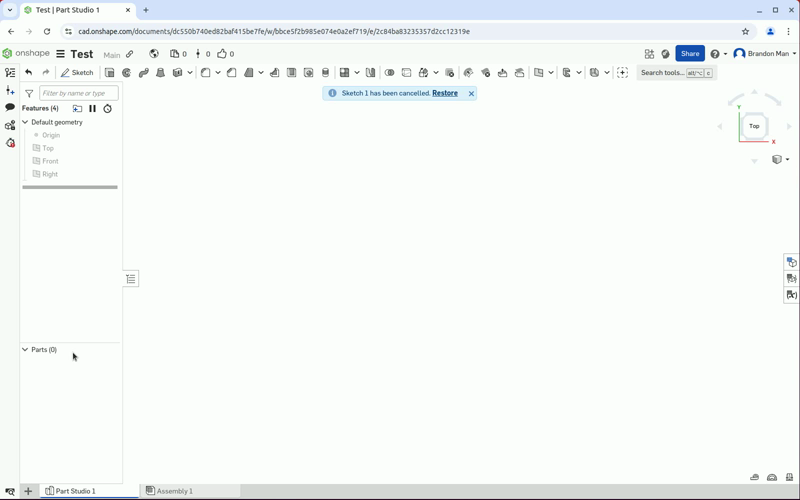
key(y)
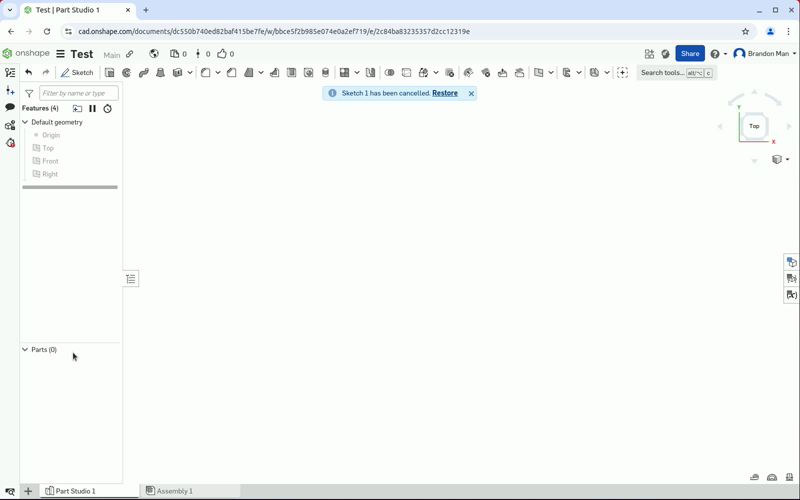
key(shift+p)
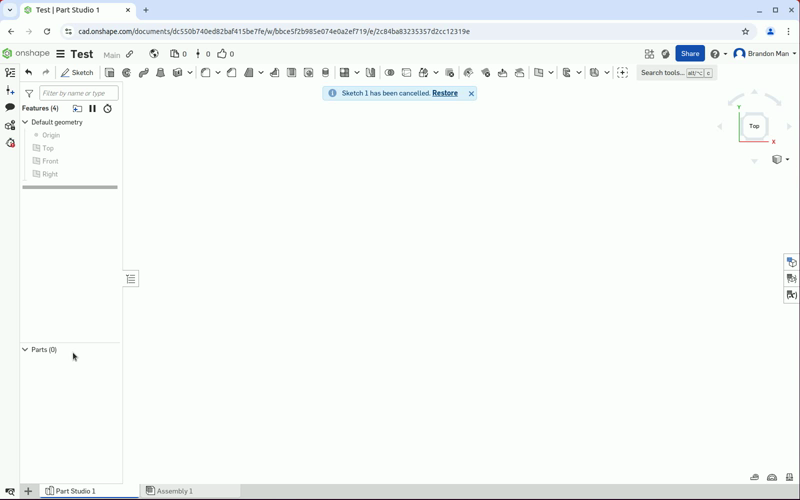
key(space)
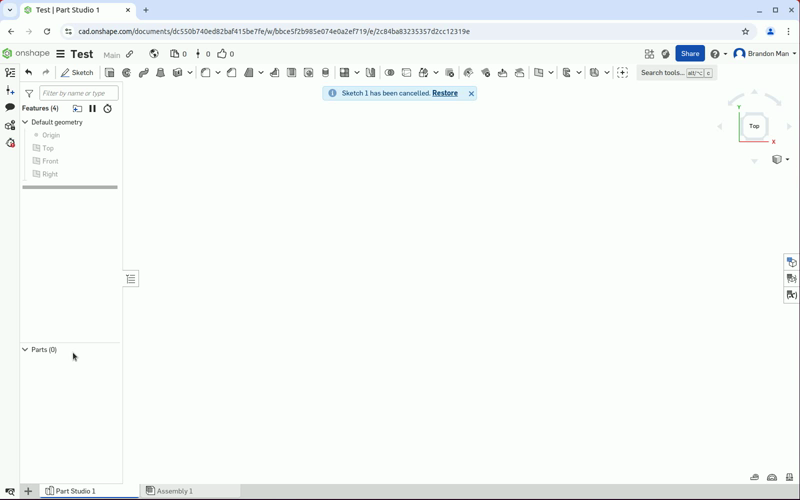
key_down(shift)
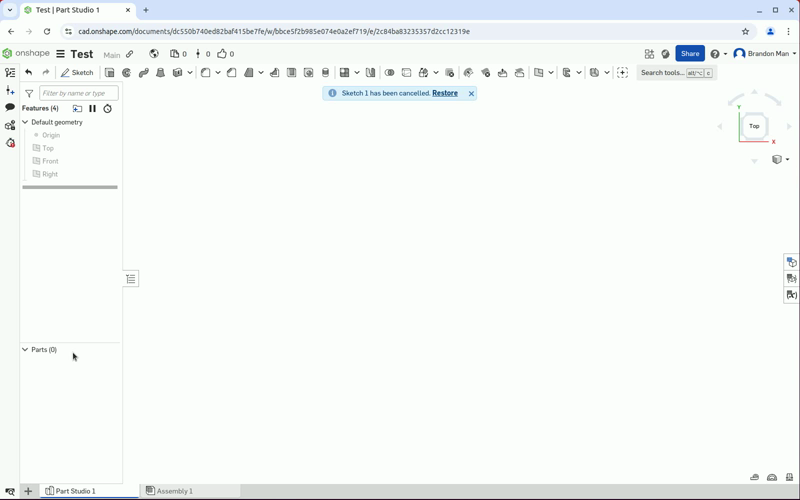
key(up)
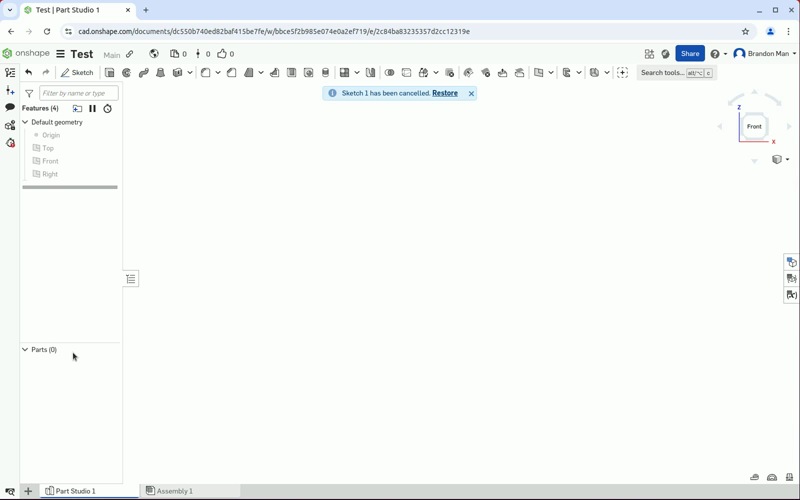
key_up(shift)
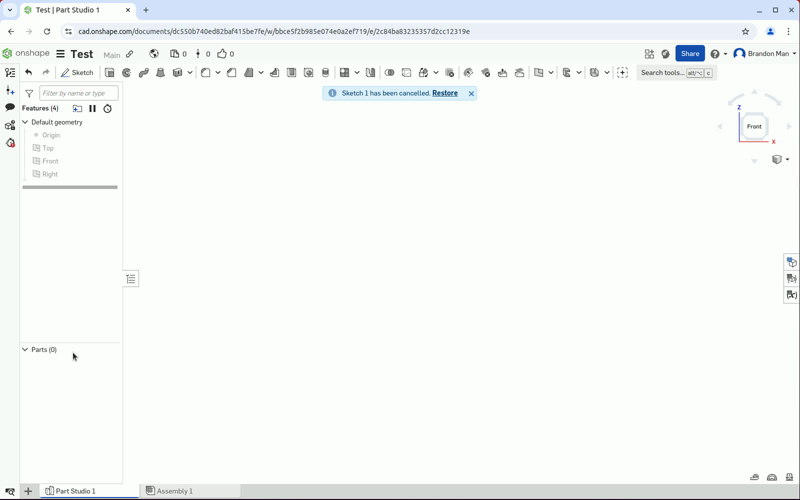
mouse_move(73, 352)
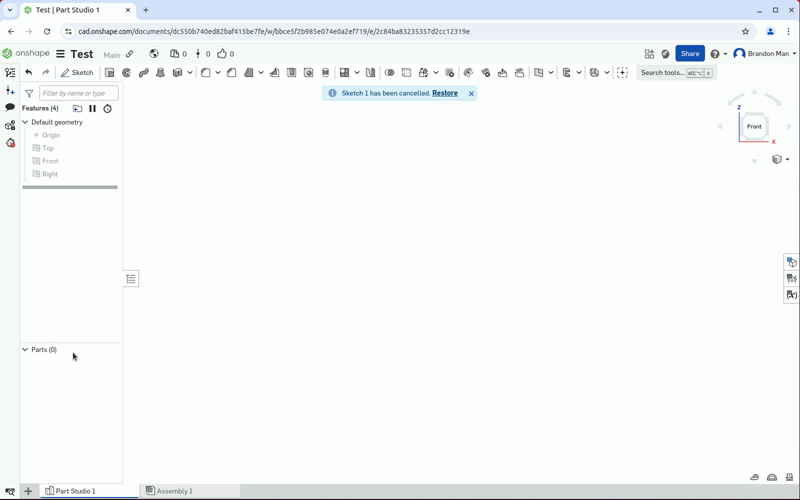
key(shift+y)
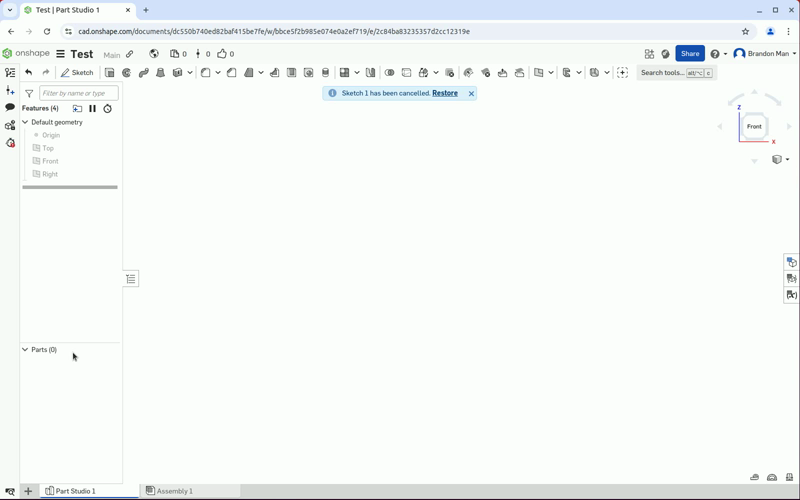
key(shift+s)
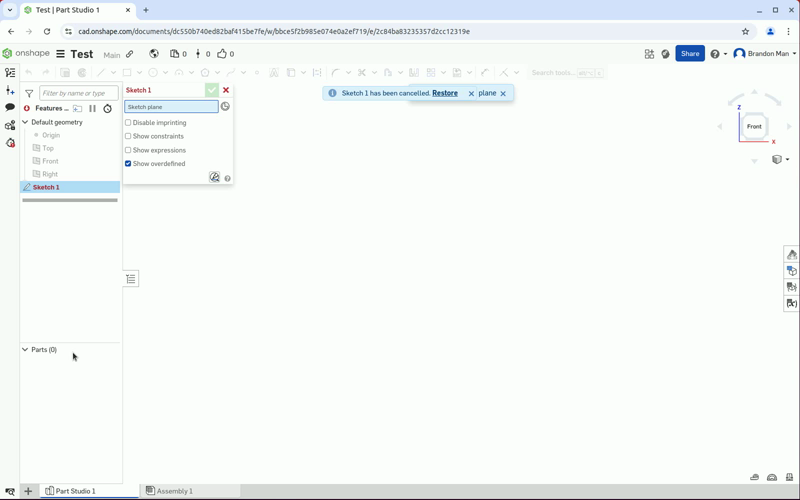
mouse_move(73, 163)
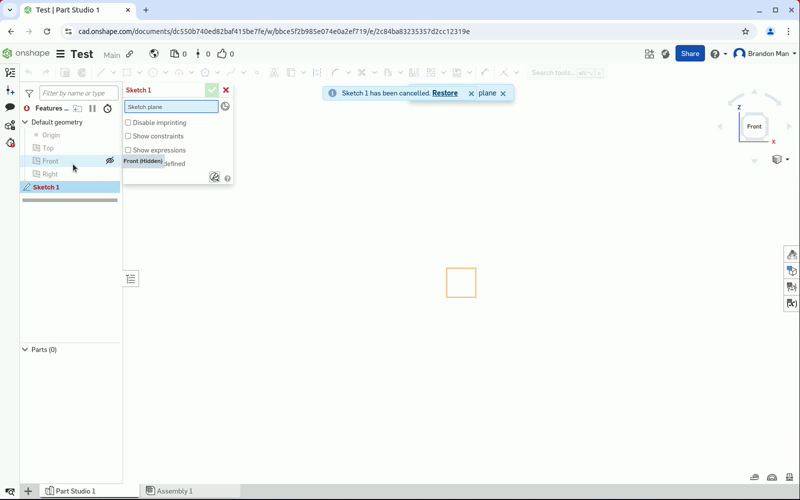
click(73, 163)
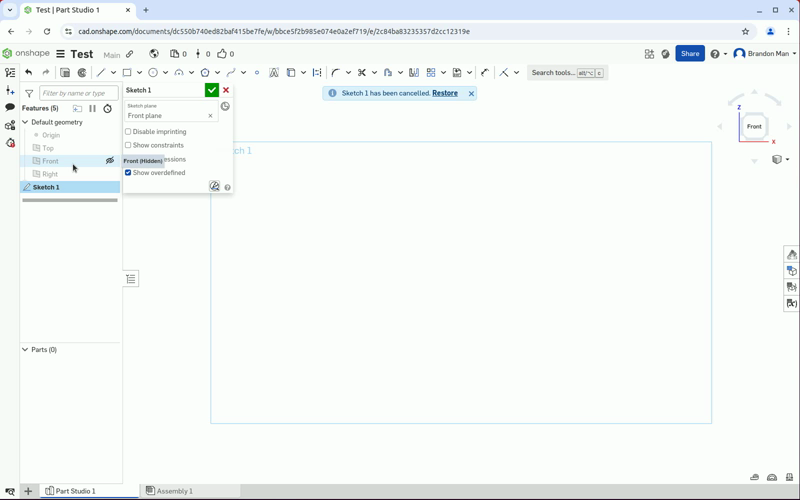
mouse_move(73, 352)
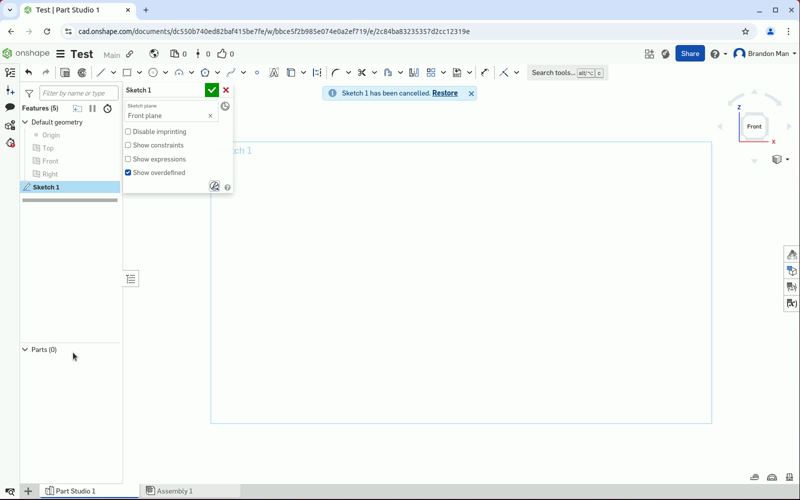
key(y)
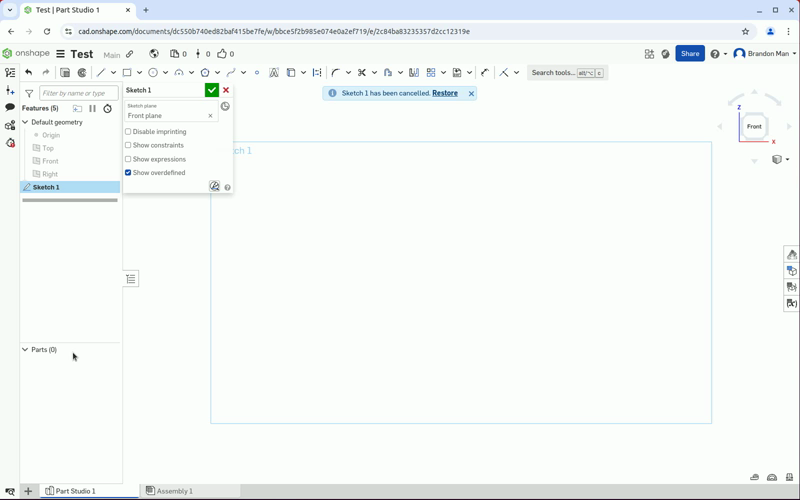
key(l)
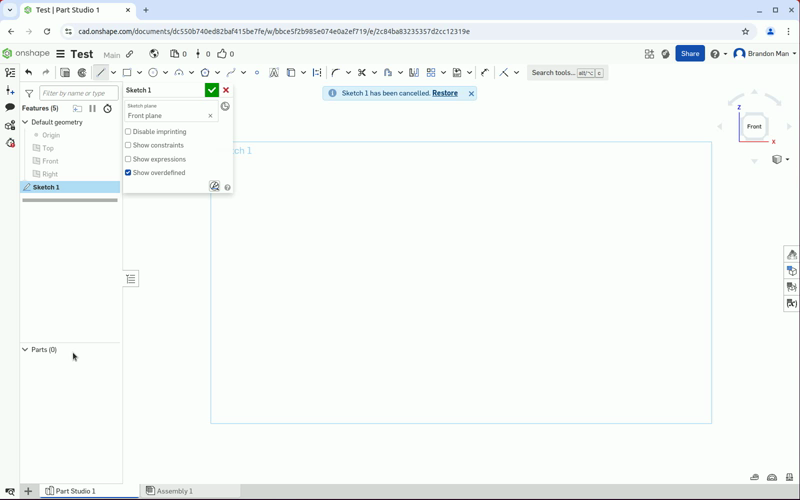
key_down(shift)
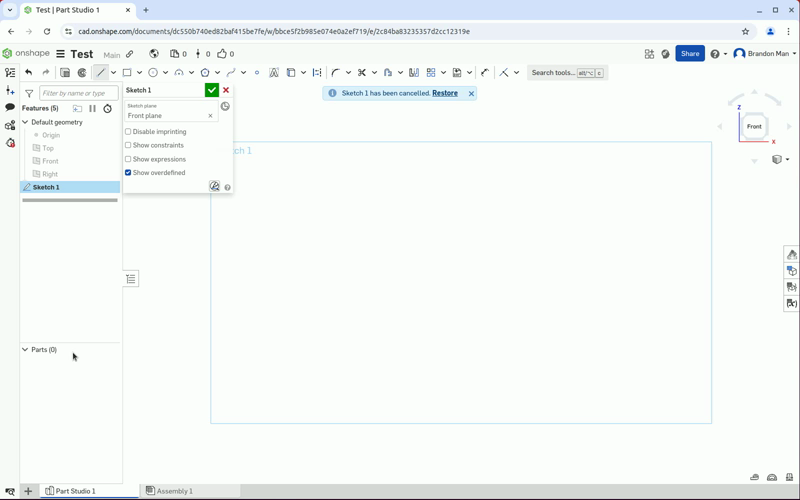
mouse_move(443, 300)
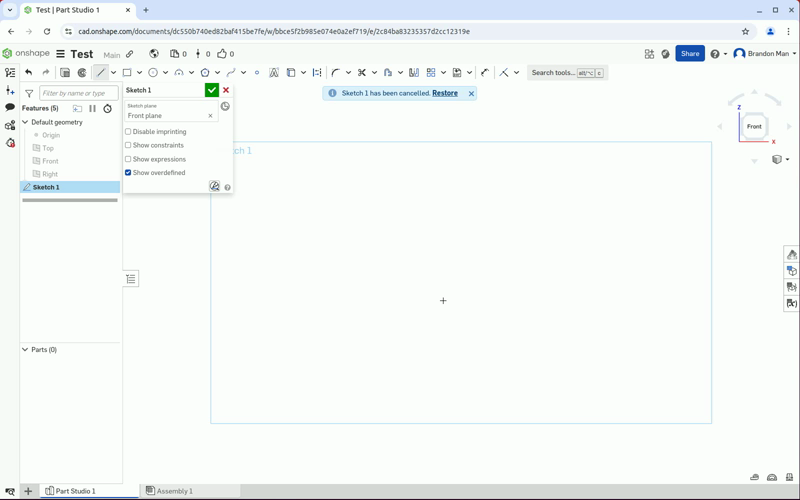
click(443, 300)
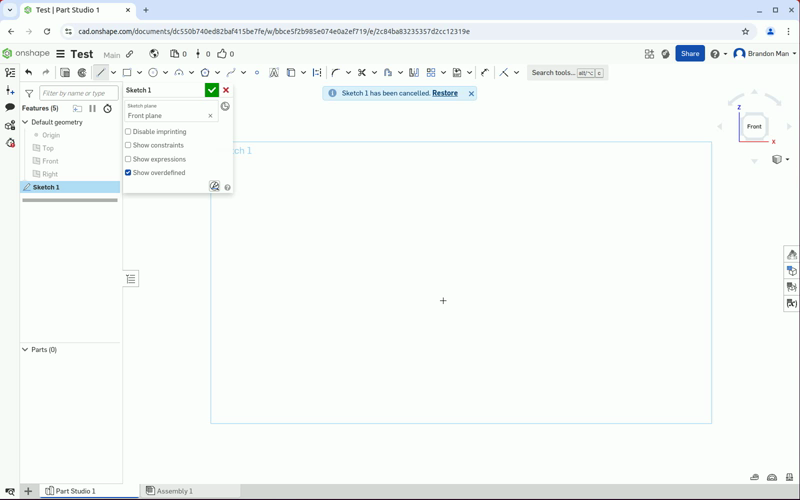
key_up(shift)
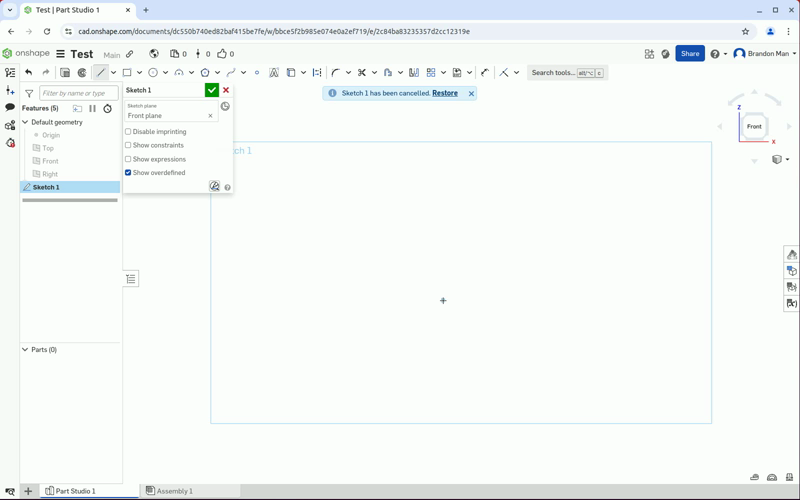
key_down(shift)
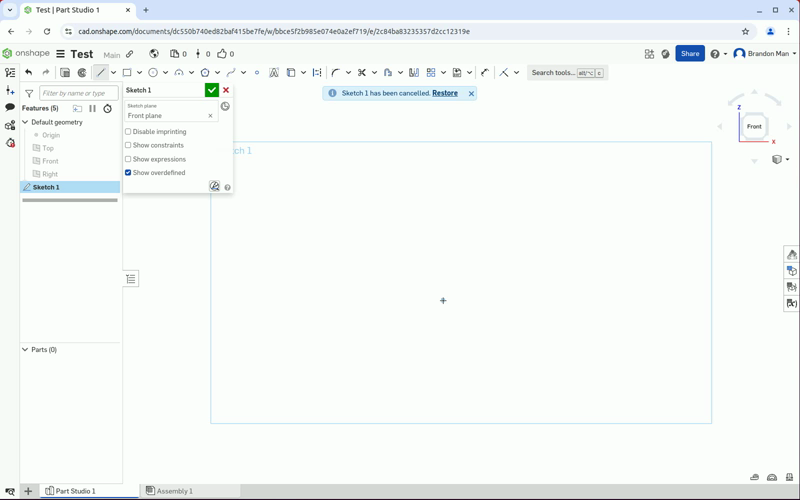
mouse_move(473, 300)
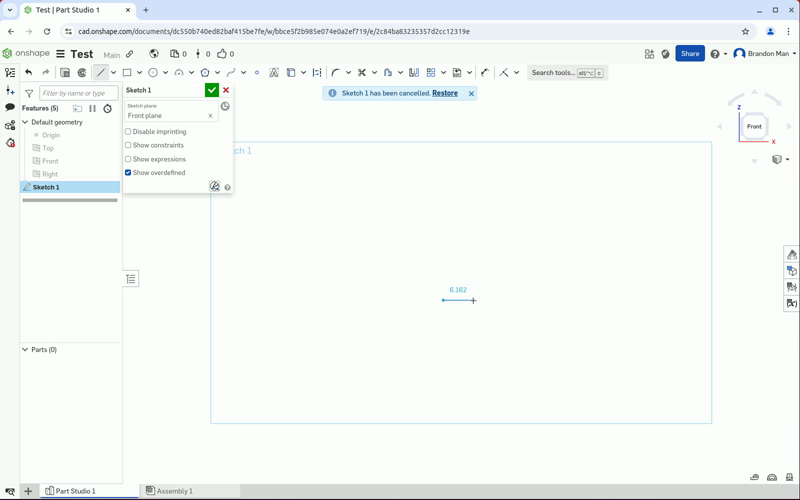
mouse_move(479, 300)
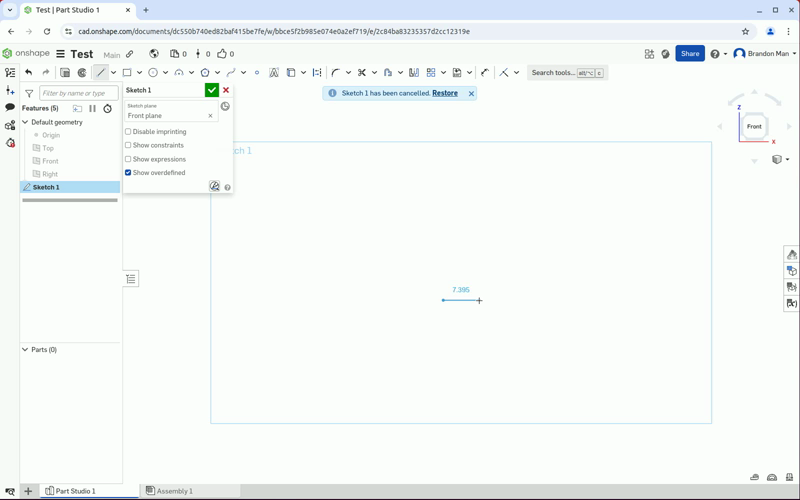
click(479, 300)
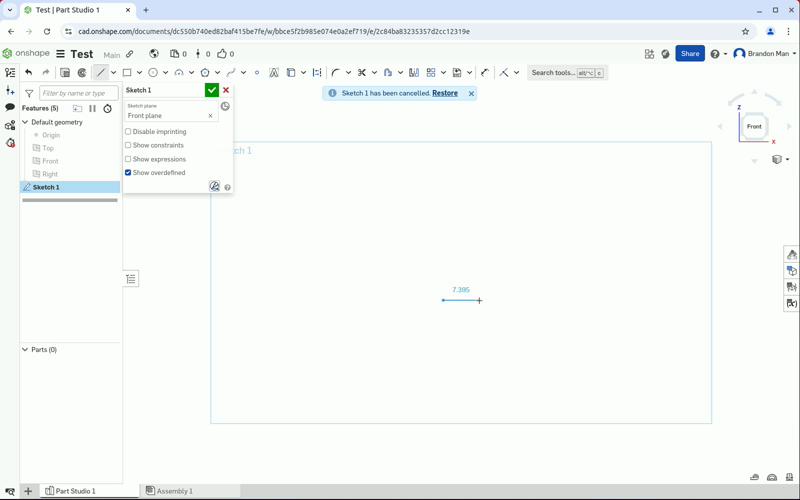
key_up(shift)
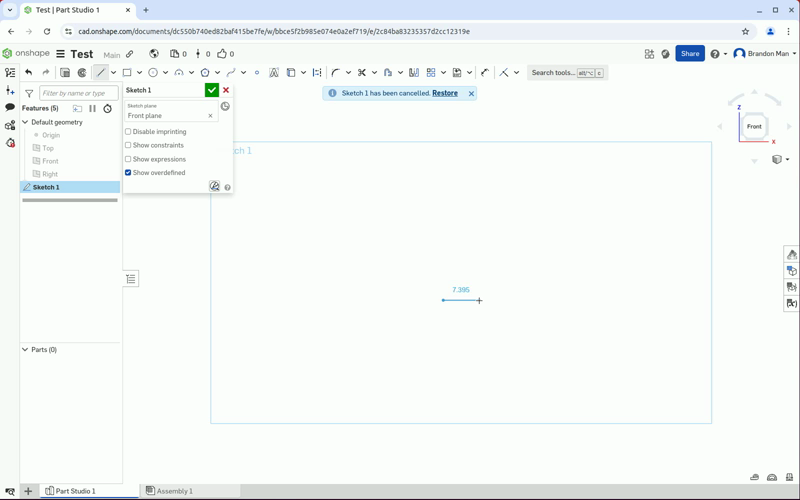
key_down(shift)
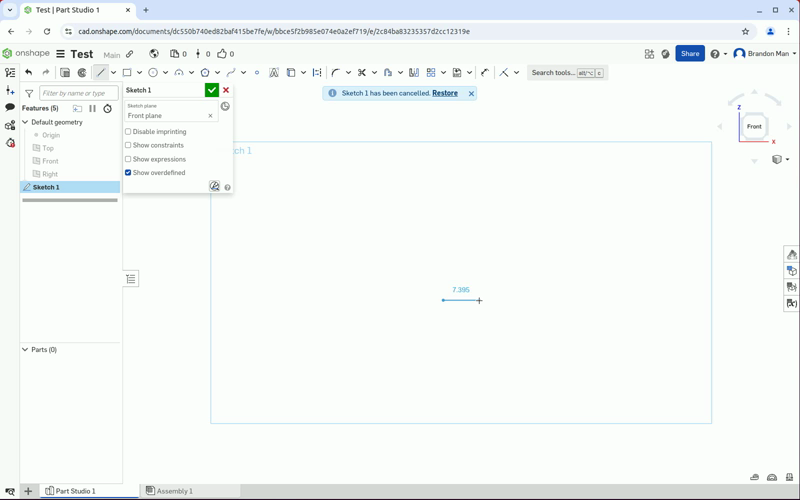
mouse_move(509, 300)
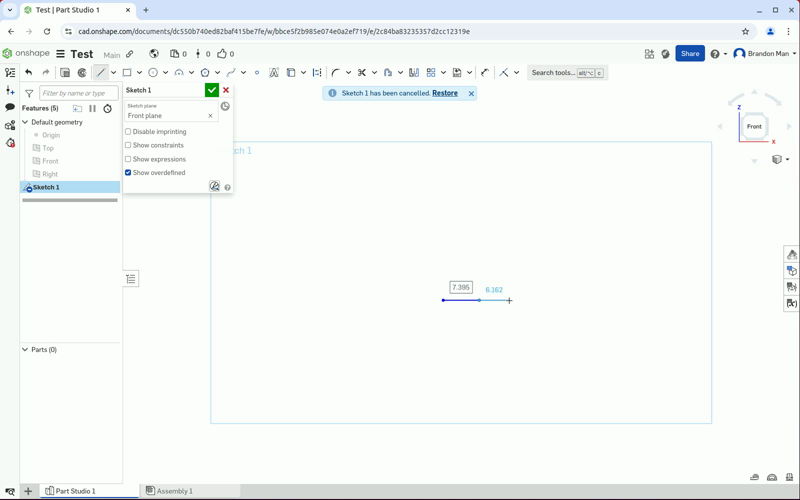
mouse_move(479, 264)
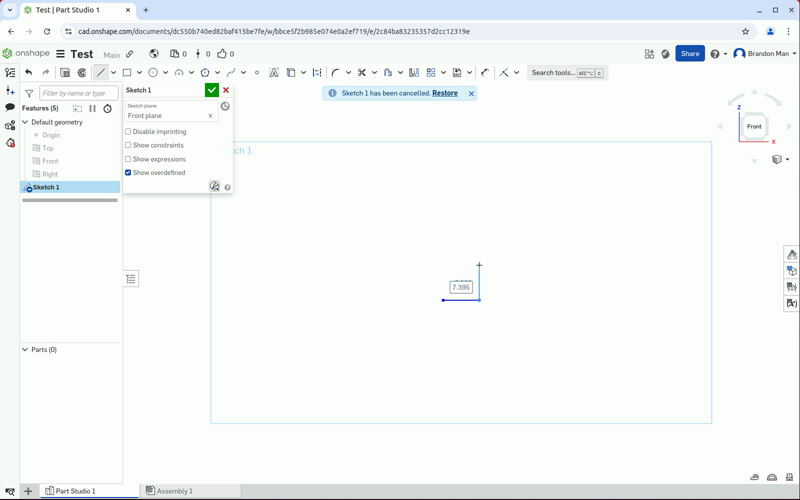
click(479, 264)
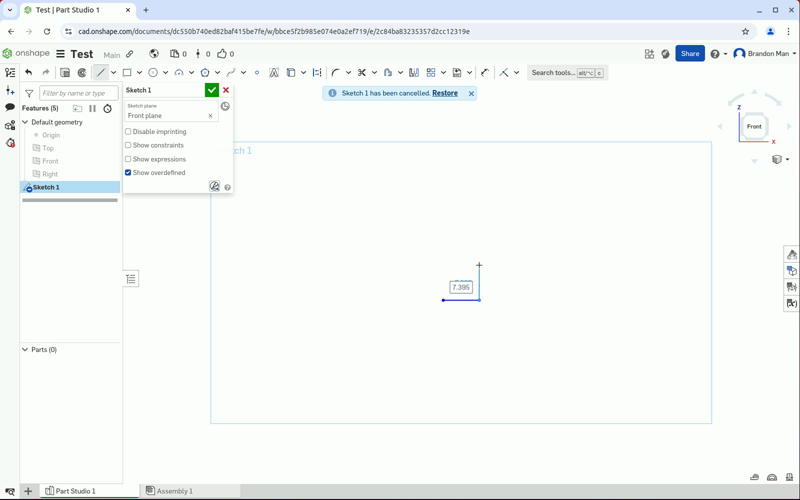
key_up(shift)
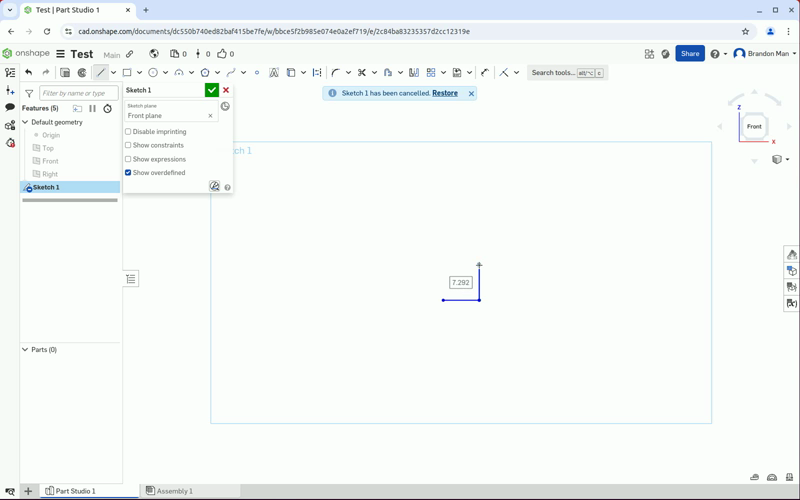
key_down(shift)
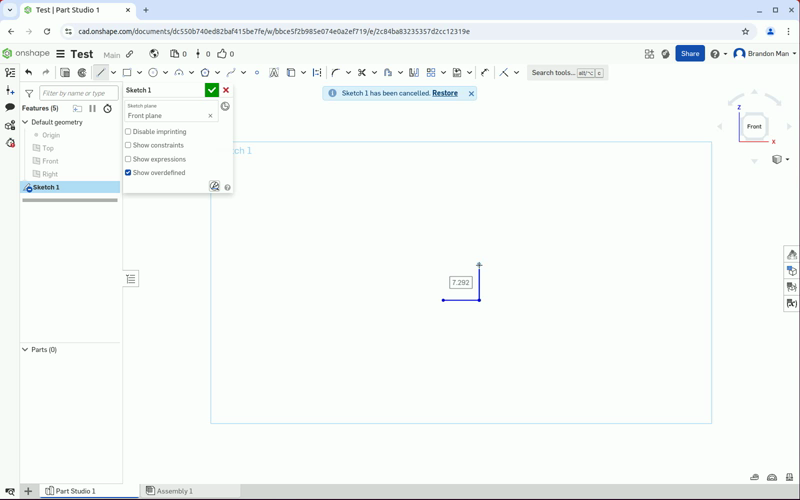
mouse_move(509, 264)
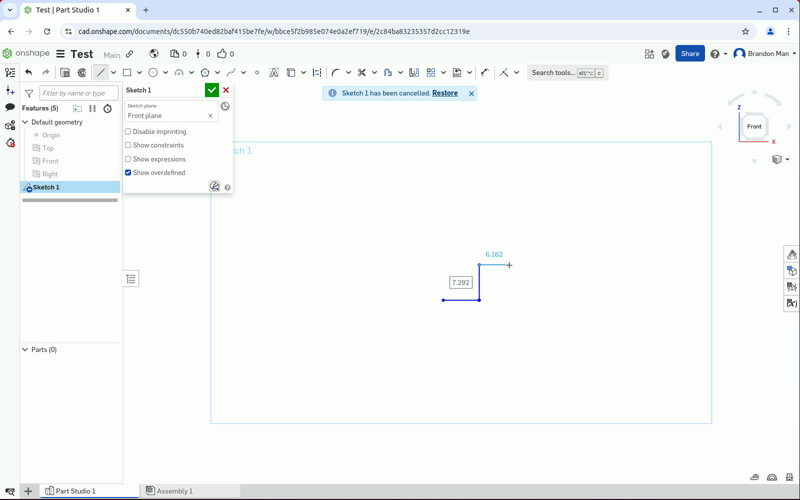
mouse_move(443, 264)
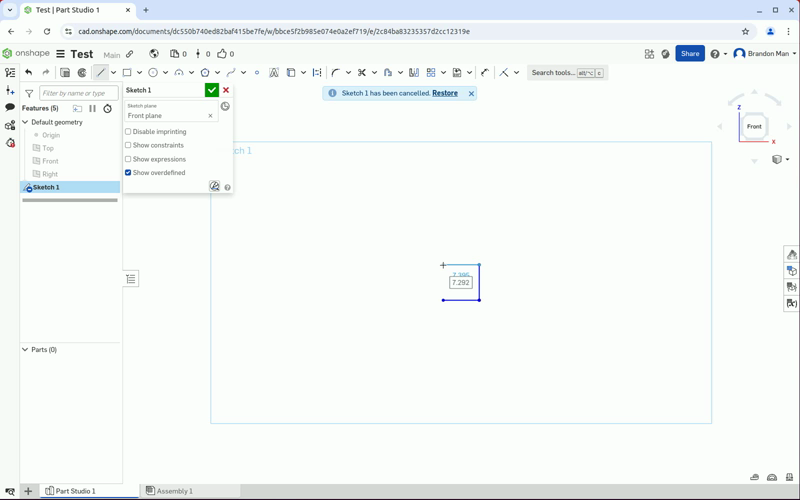
click(443, 264)
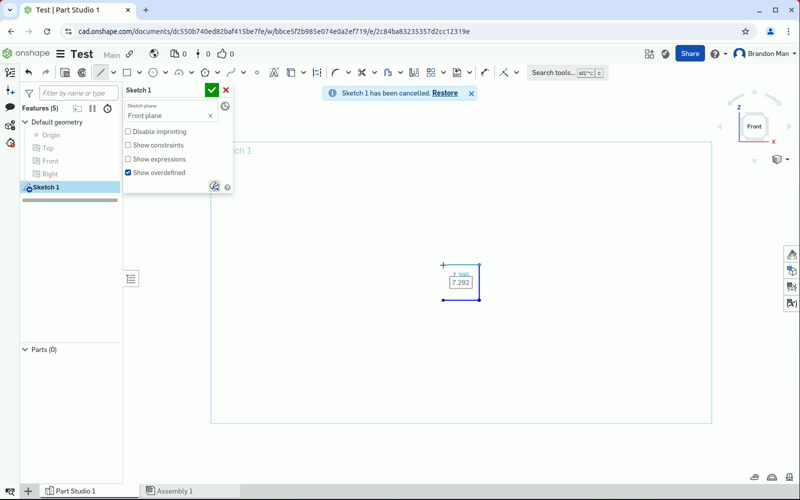
key_up(shift)
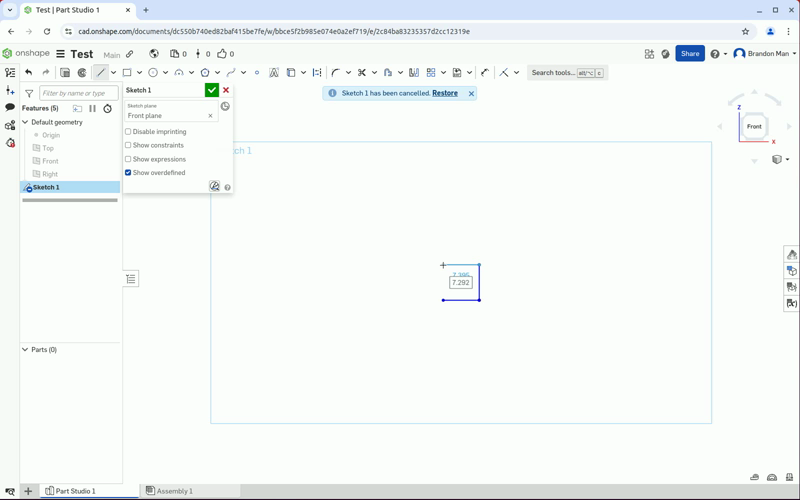
mouse_move(473, 264)
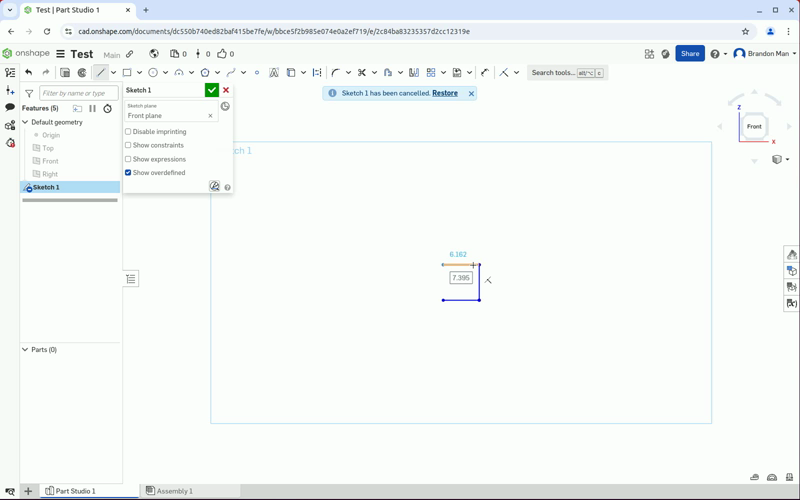
key_down(shift)
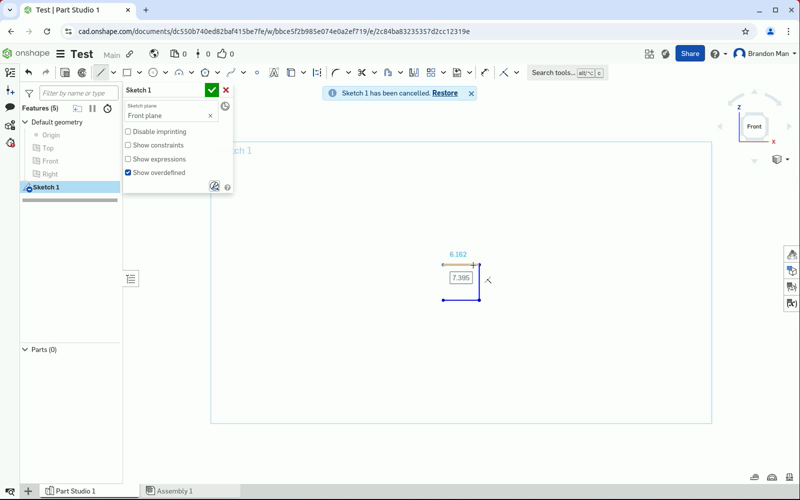
mouse_move(443, 300)
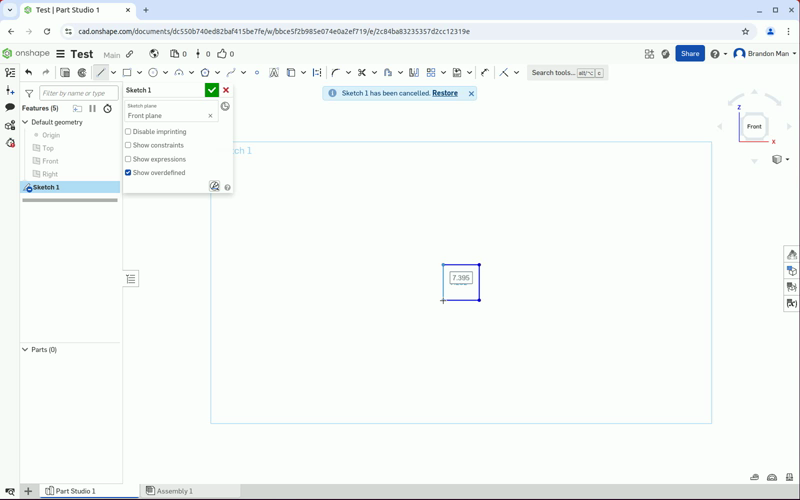
key_up(shift)
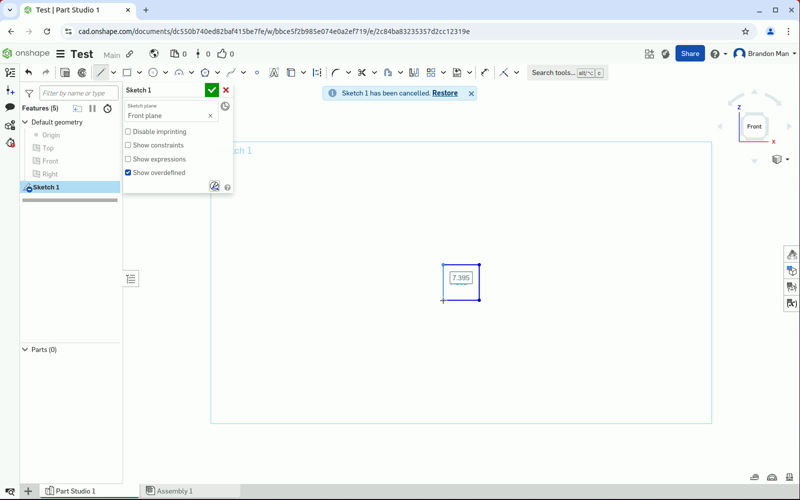
click(443, 300)
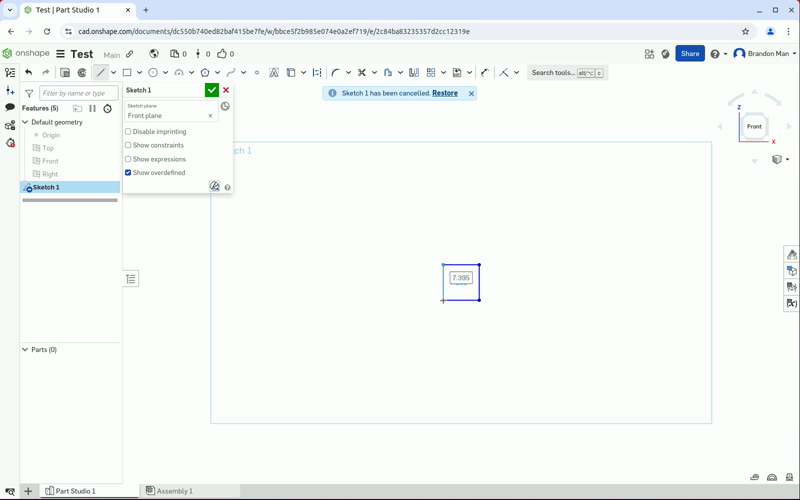
key(esc)
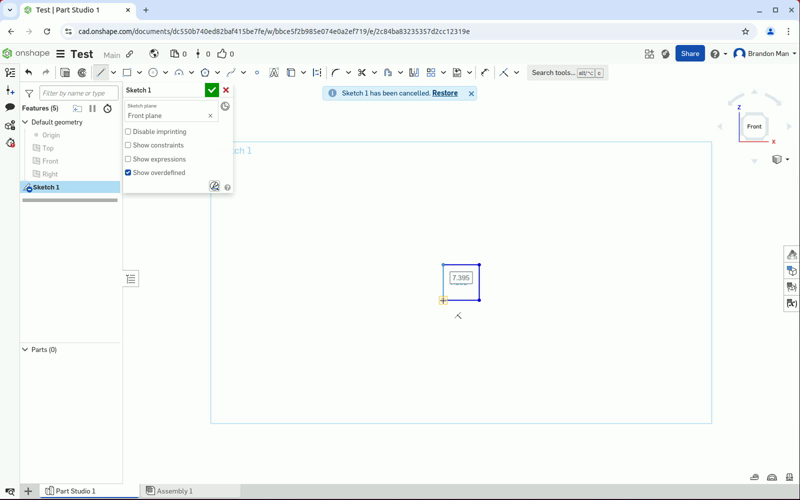
mouse_move(477, 270)
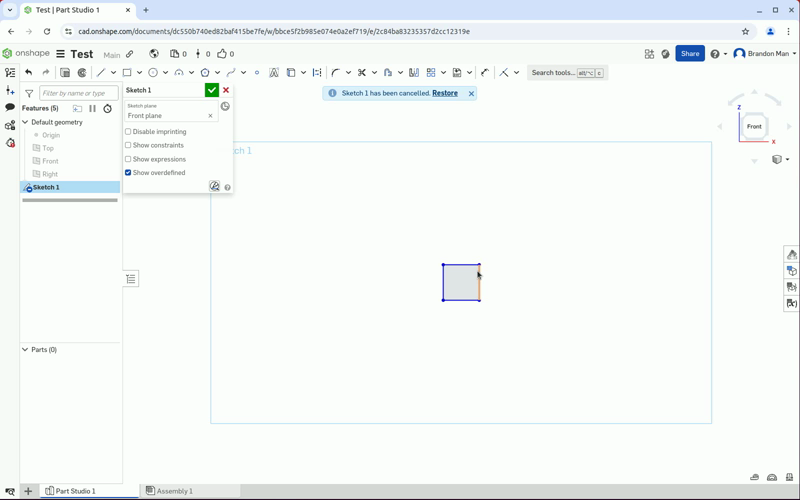
scroll(6)
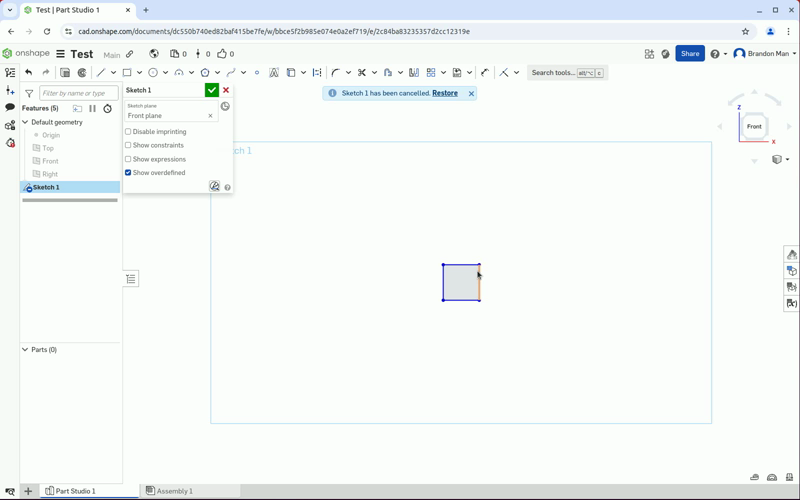
scroll(6)
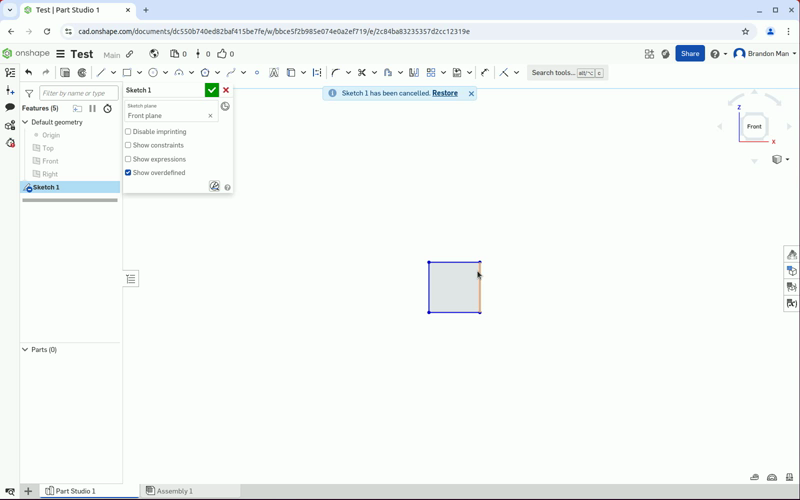
scroll(6)
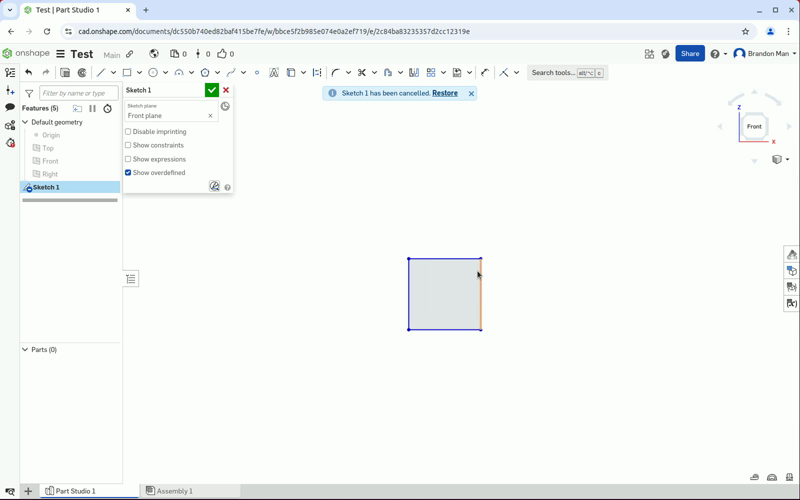
scroll(6)
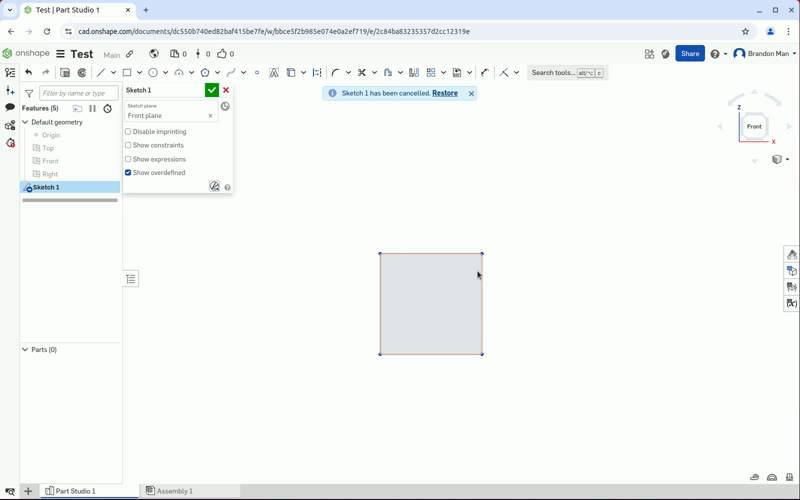
scroll(6)
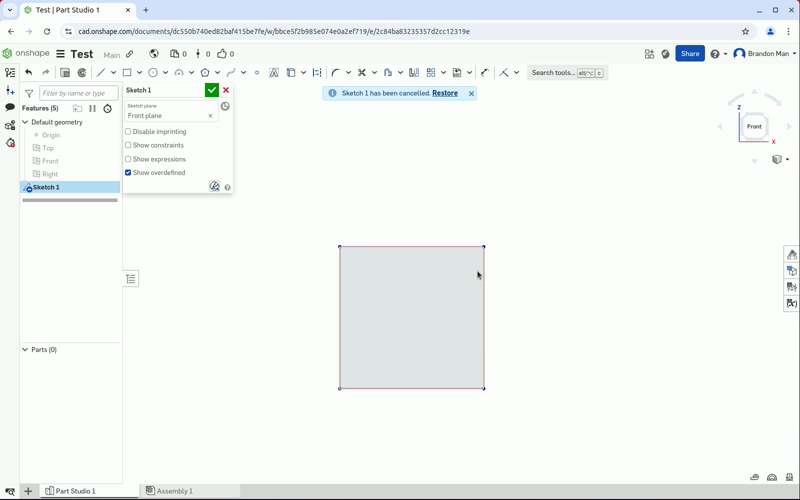
scroll(6)
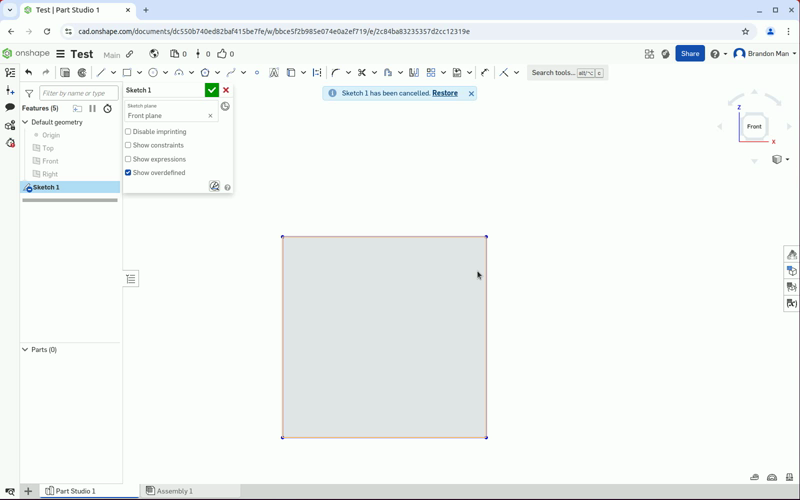
scroll(6)
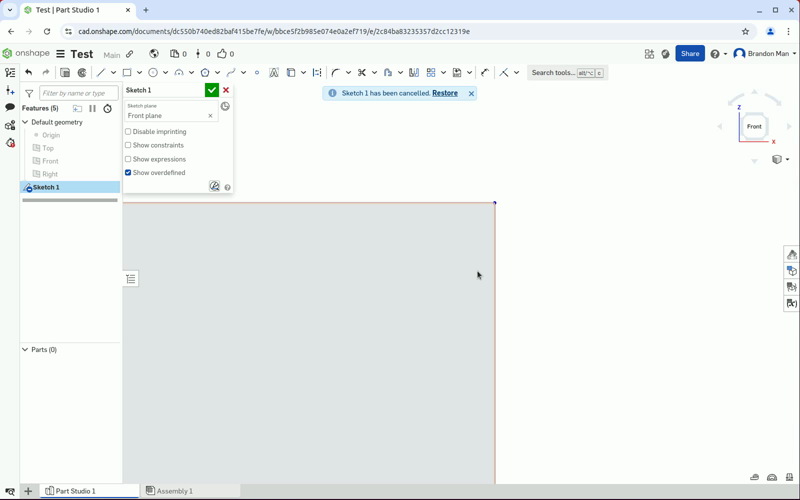
click(477, 270)
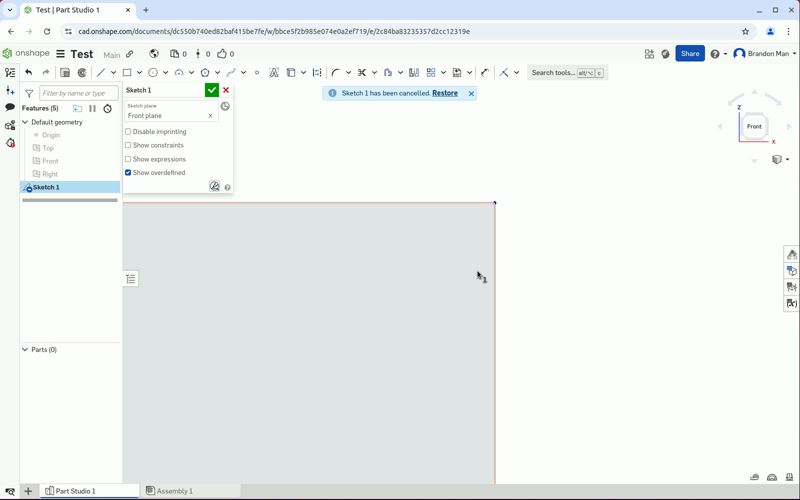
scroll(-6)
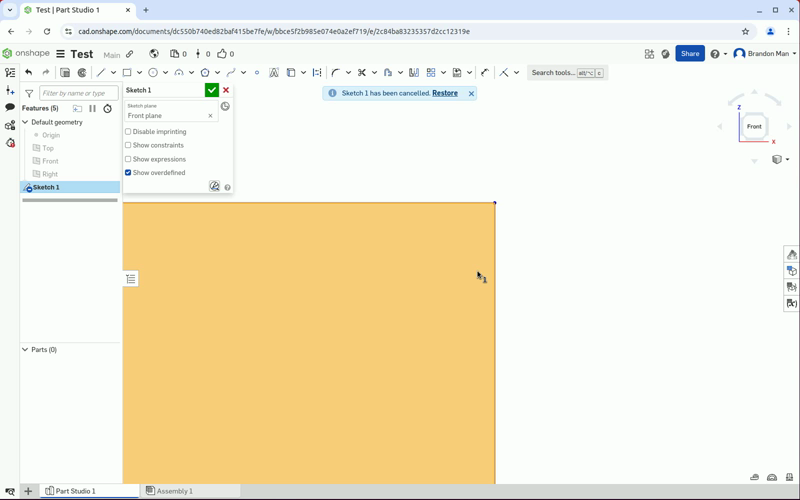
scroll(-6)
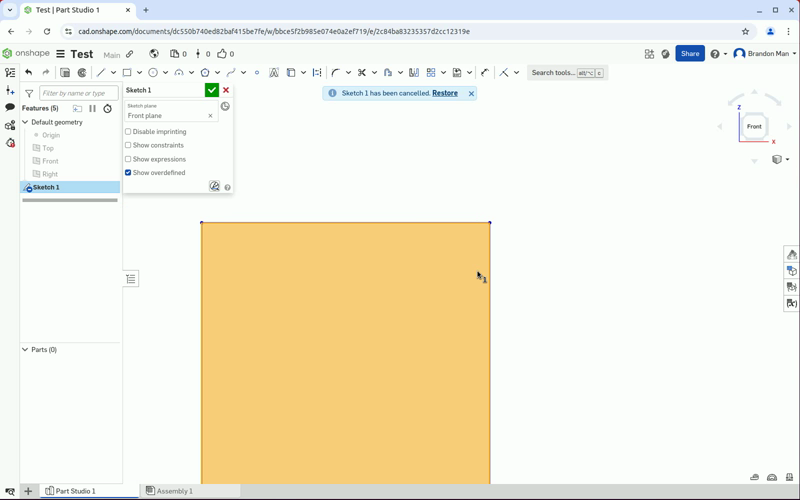
scroll(-6)
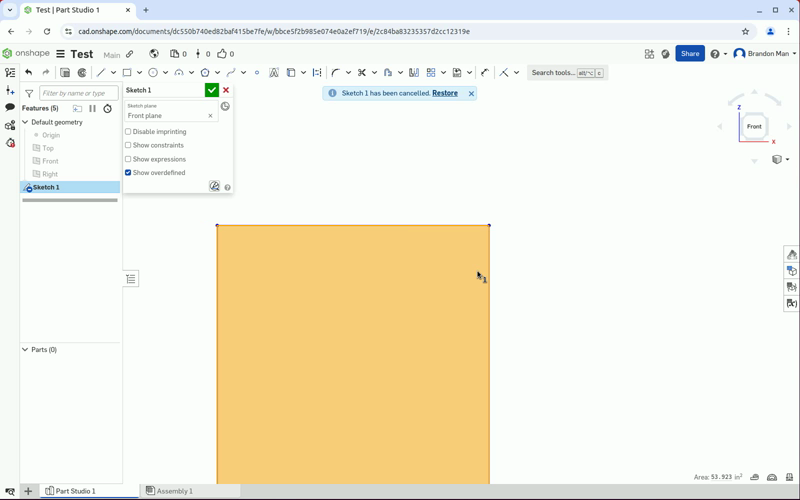
scroll(-6)
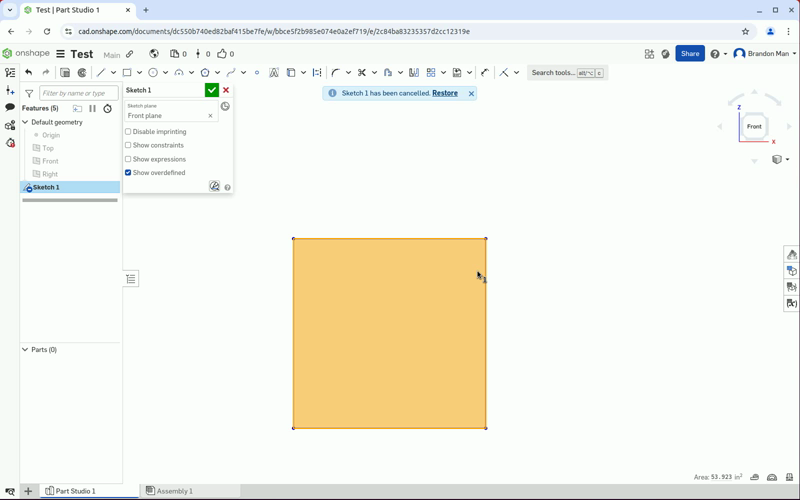
scroll(-6)
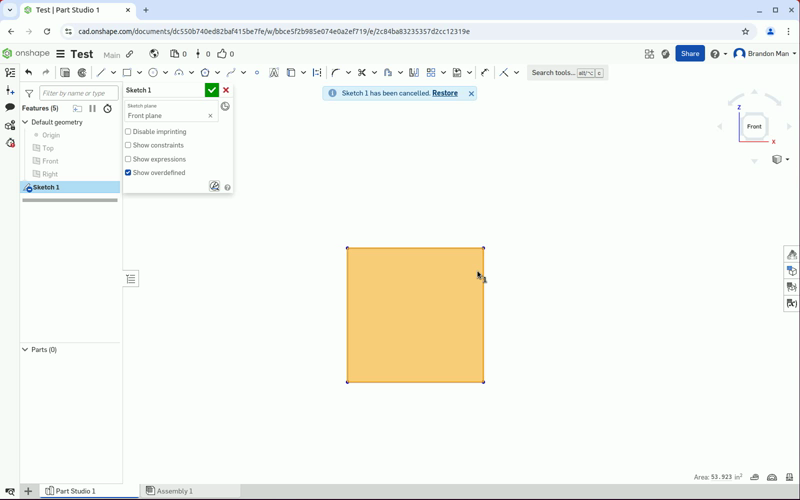
scroll(-6)
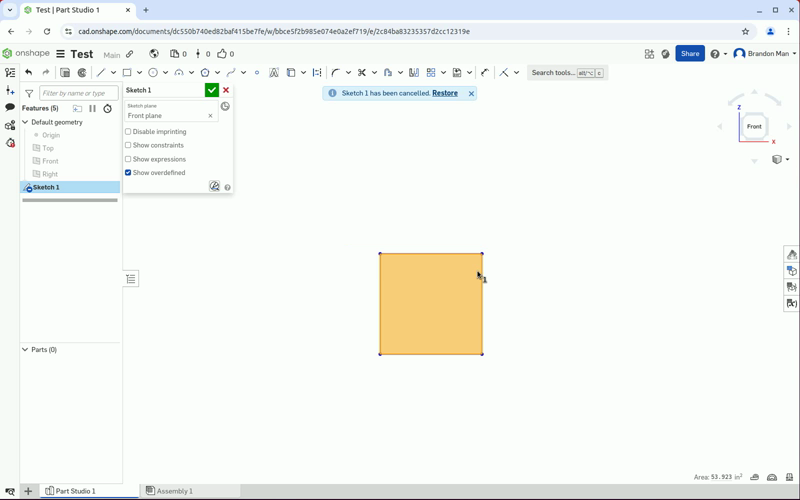
scroll(-6)
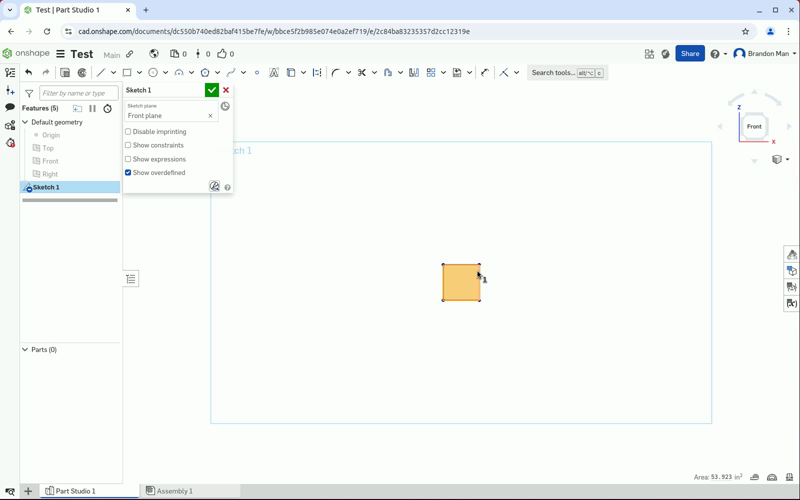
mouse_move(73, 352)
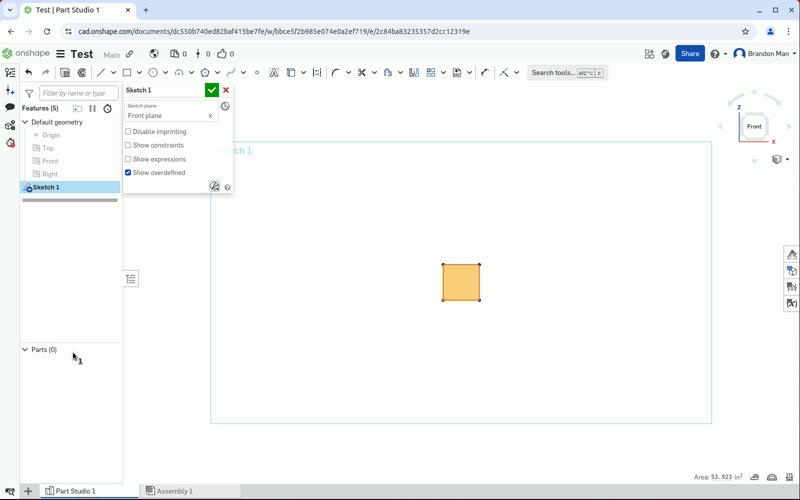
key(shift+y)
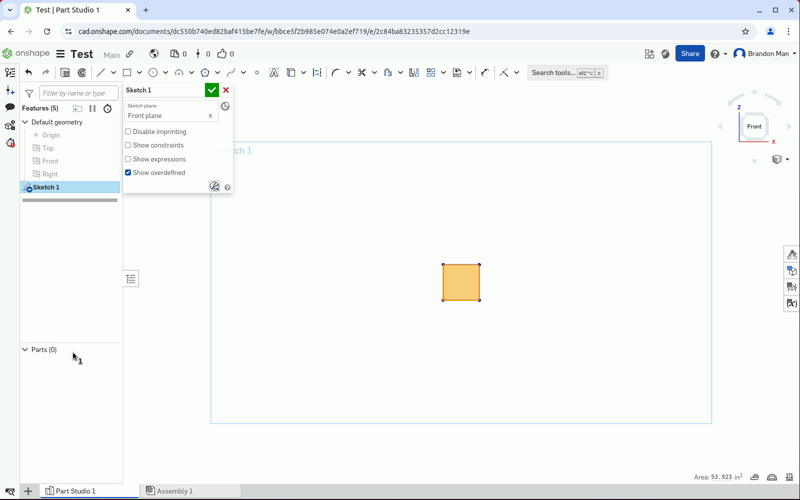
key(shift+e)
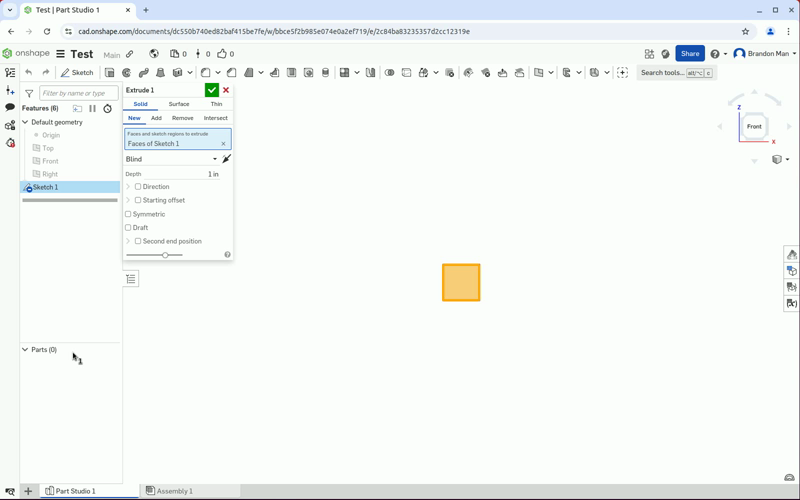
mouse_move(143, 106)
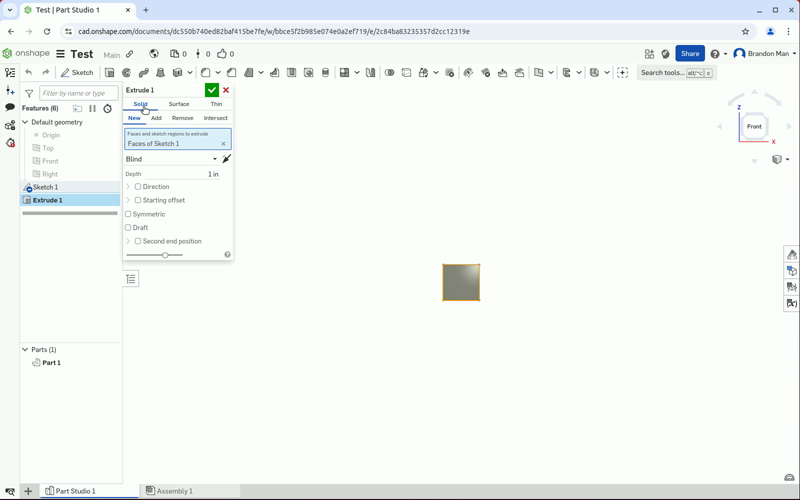
click(143, 106)
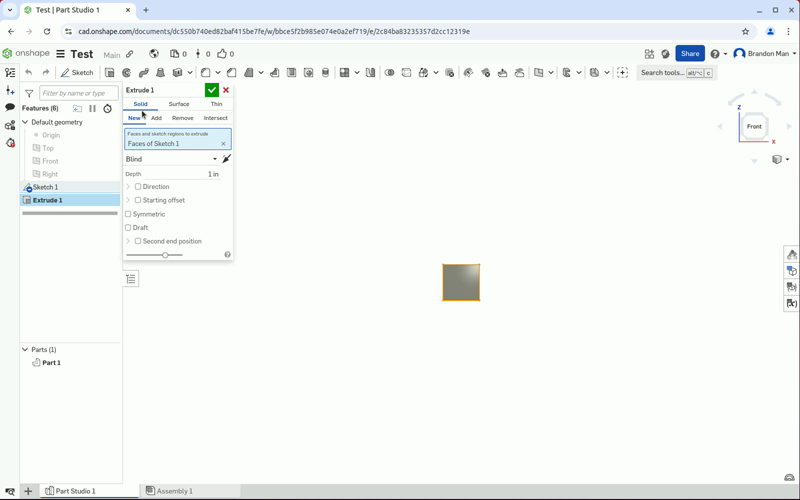
mouse_move(137, 120)
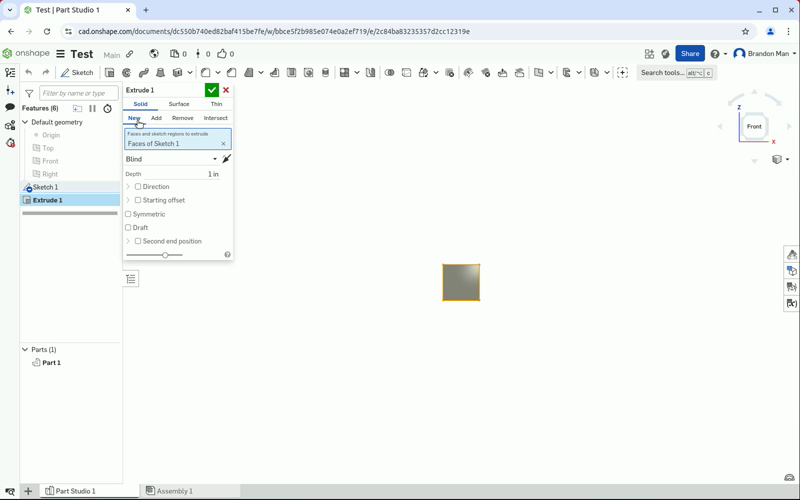
click(137, 120)
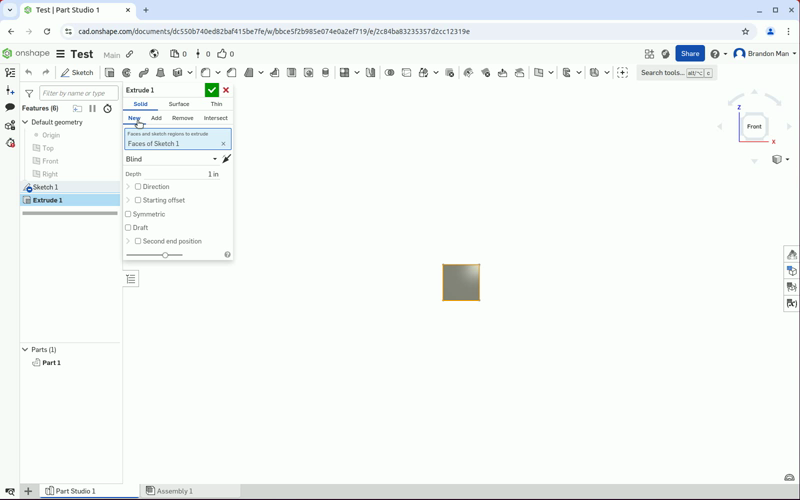
key(tab, 4)
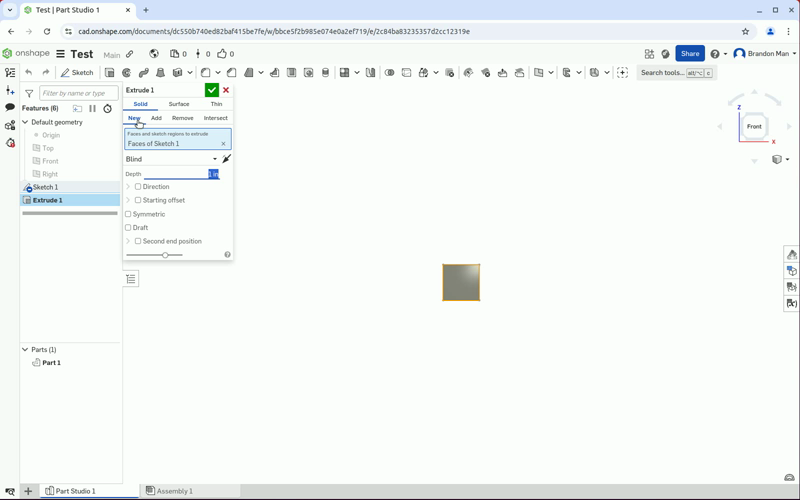
text(4.814)
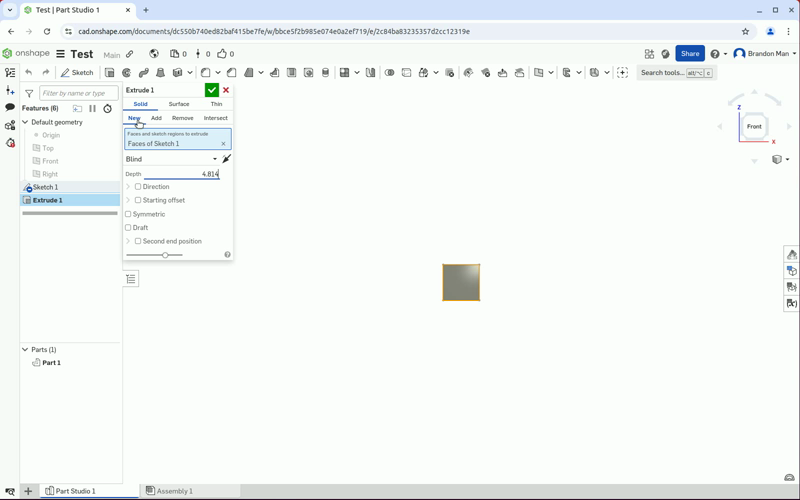
key(enter)
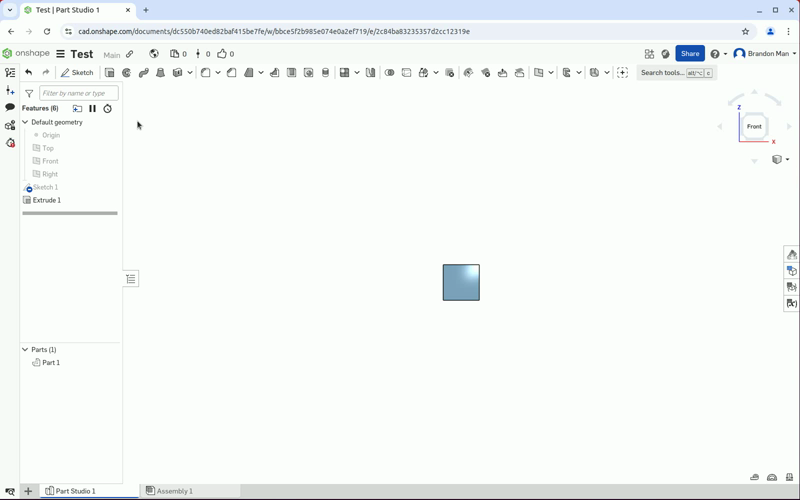
key(shift+h)
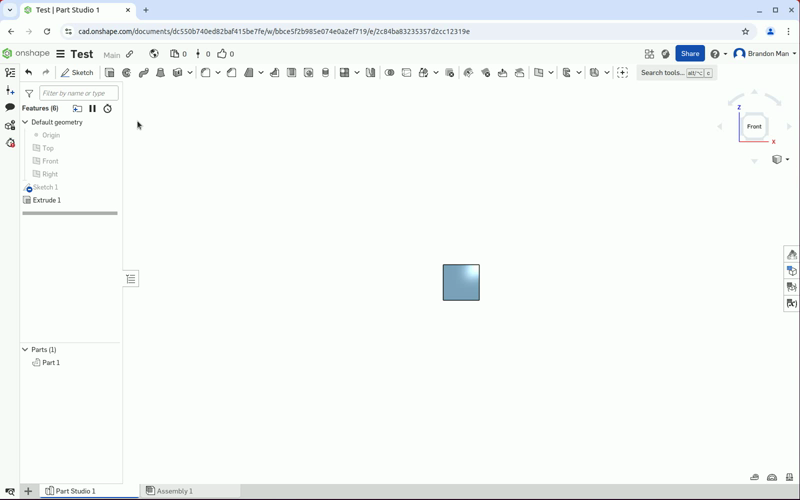
key(shift+h)
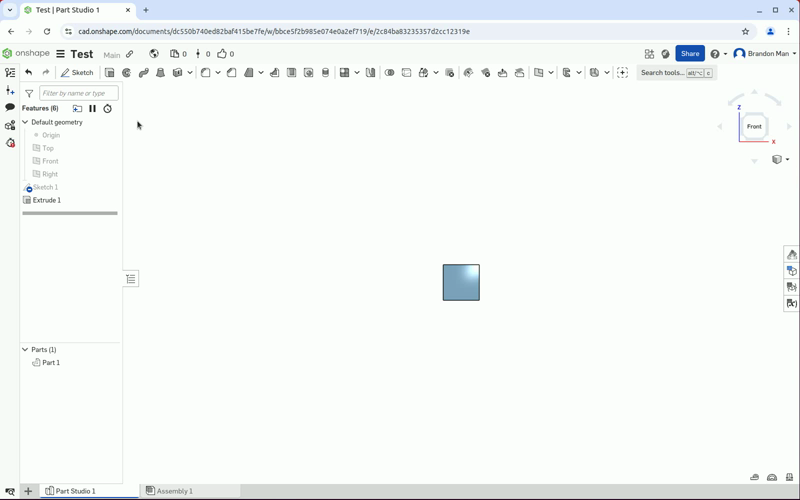
mouse_move(73, 189)
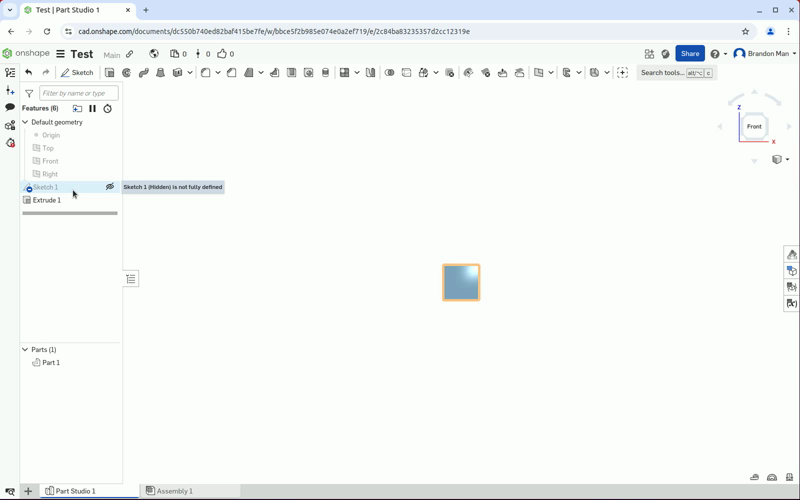
click(73, 189)
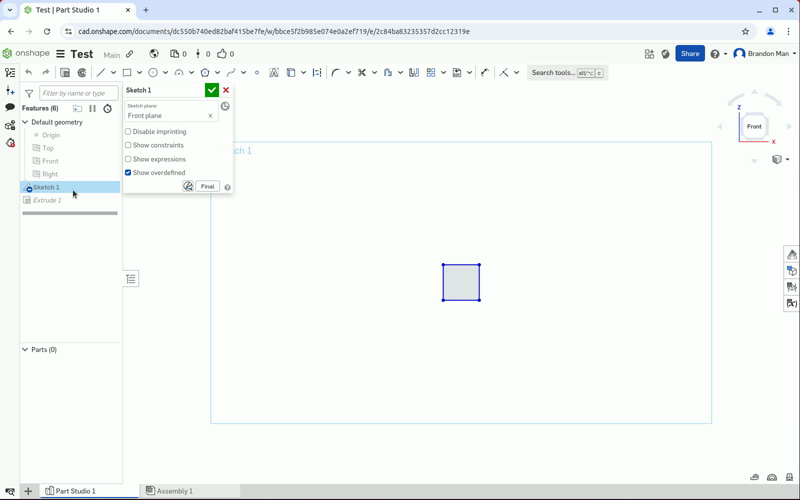
mouse_move(229, 92)
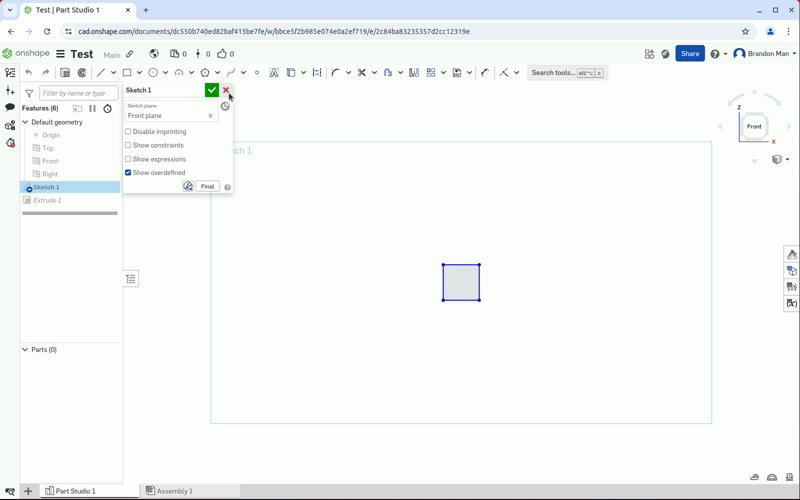
click(229, 92)
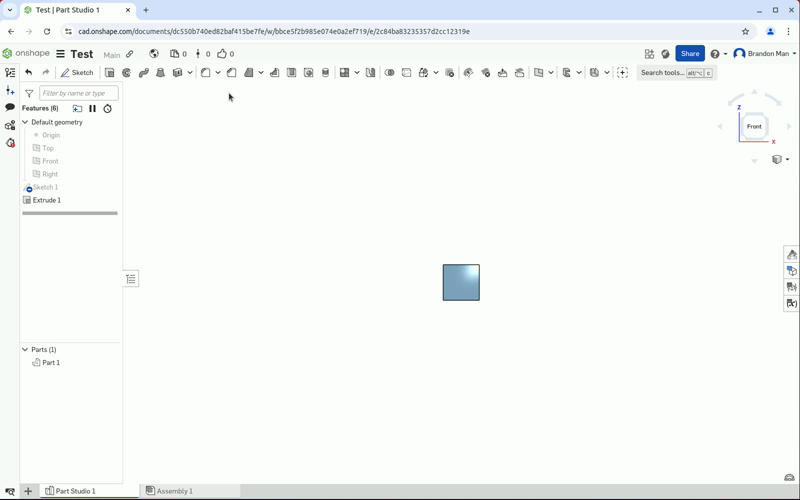
mouse_move(541, 75)
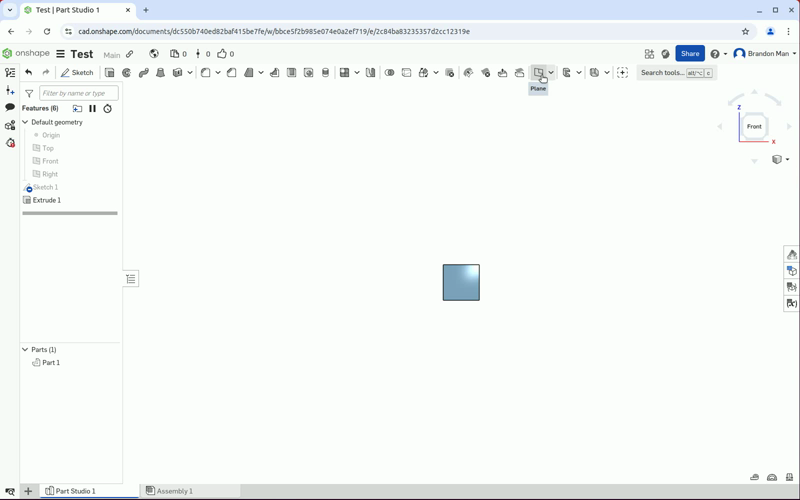
click(541, 75)
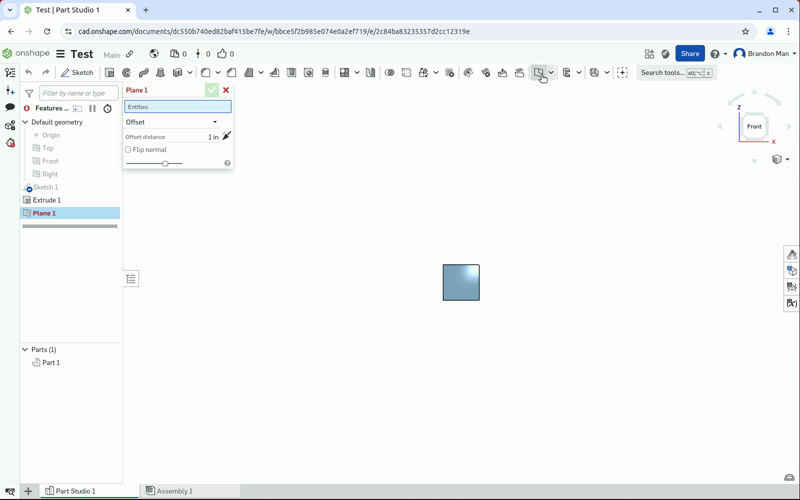
mouse_move(73, 163)
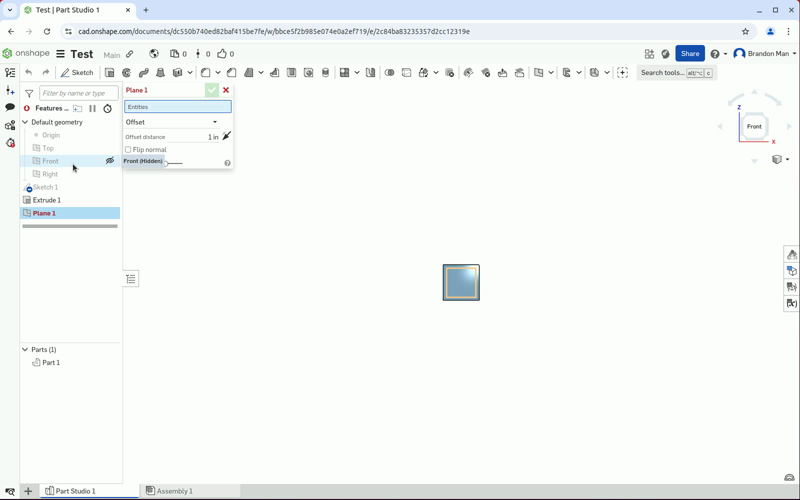
click(73, 163)
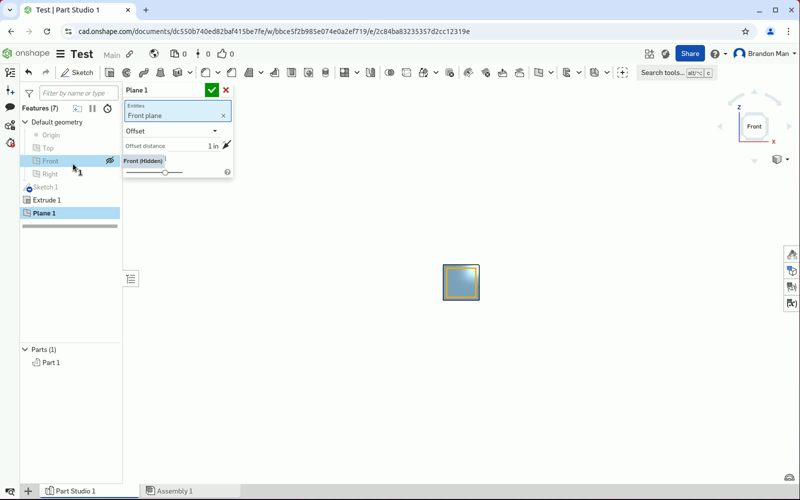
key(tab, 2)
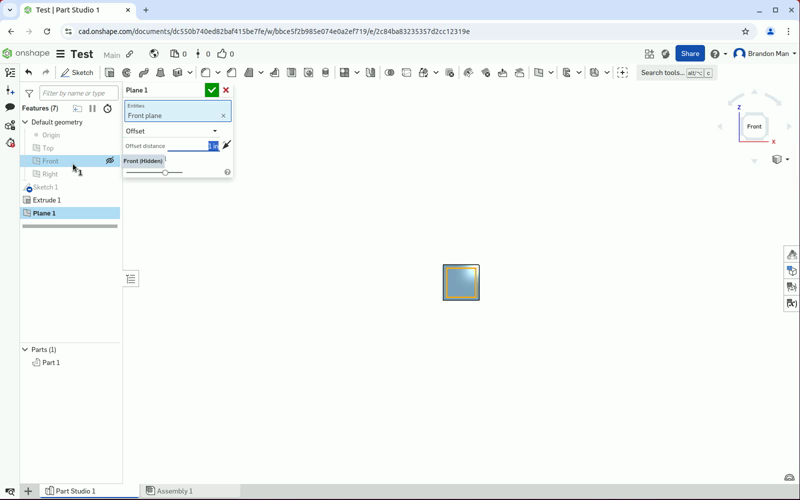
text(4.807)
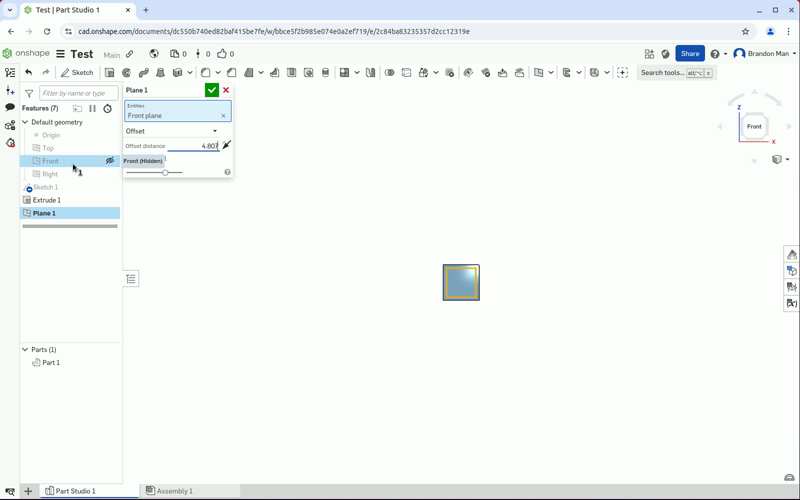
key(enter, 2)
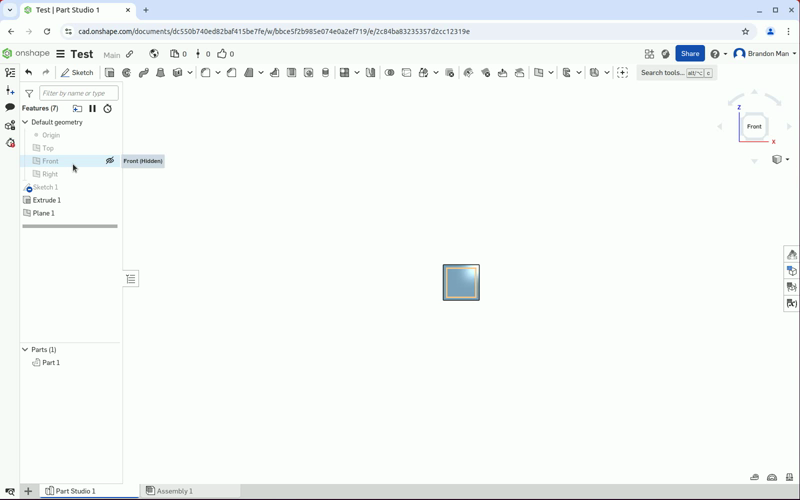
key(shift+s)
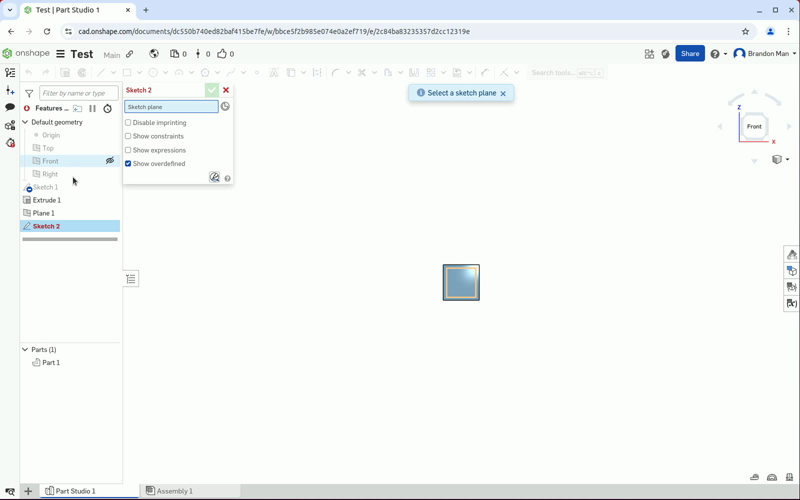
mouse_move(73, 215)
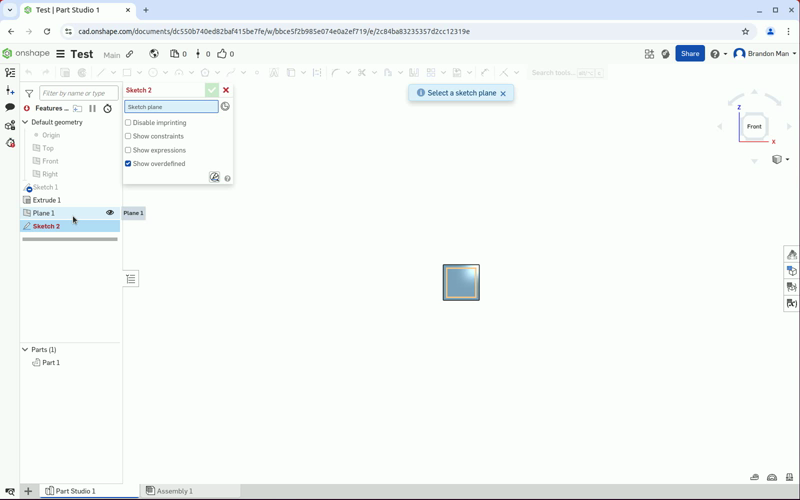
click(73, 215)
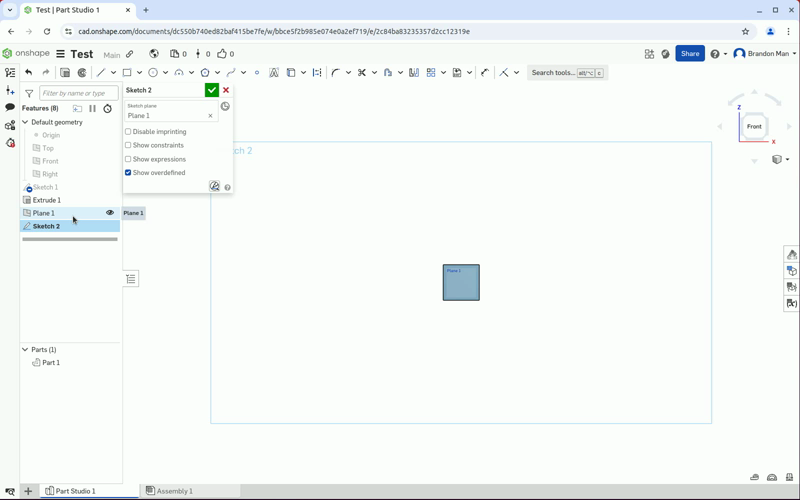
mouse_move(73, 352)
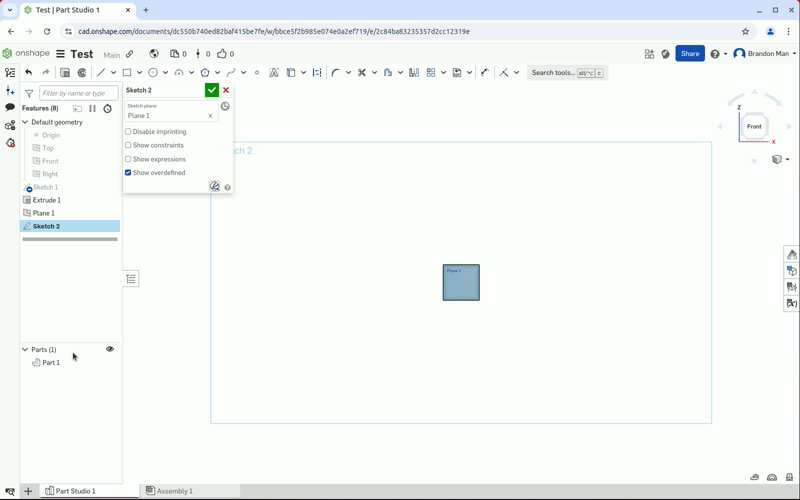
key(y)
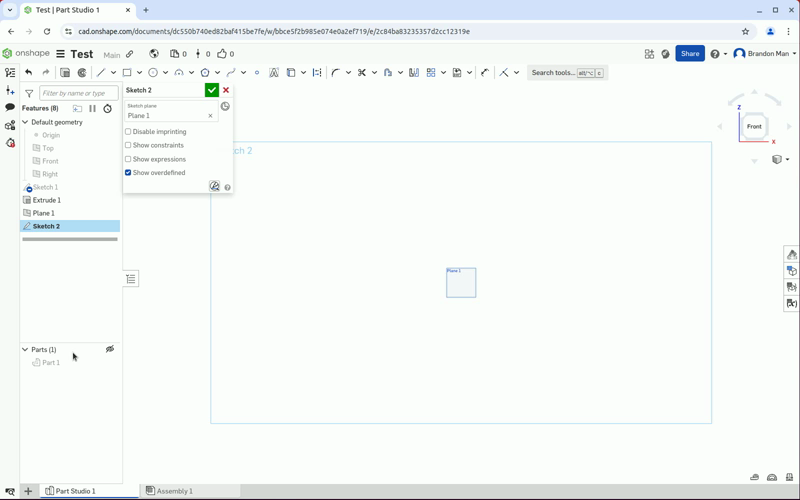
key(c)
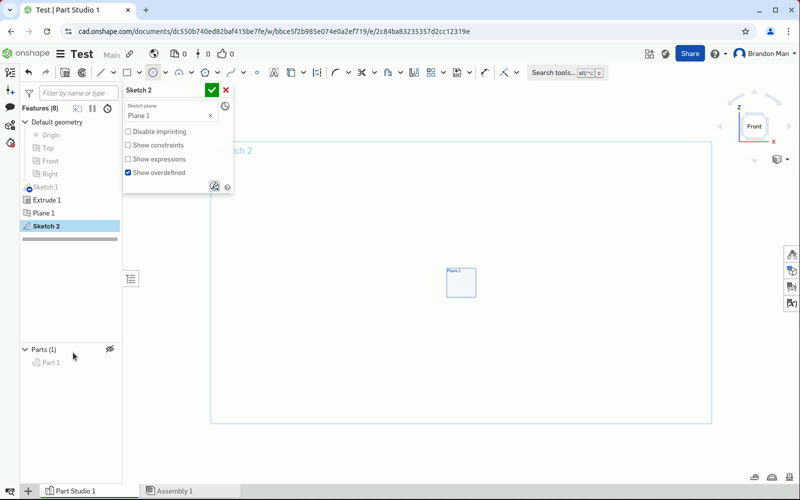
key_down(shift)
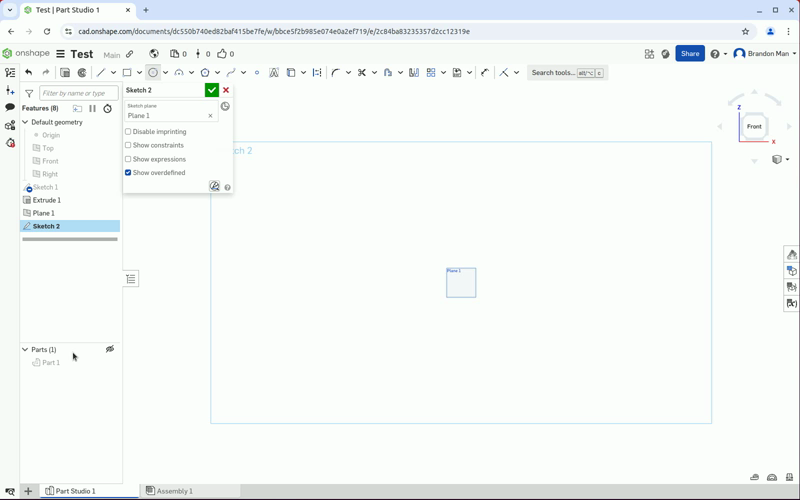
mouse_move(461, 282)
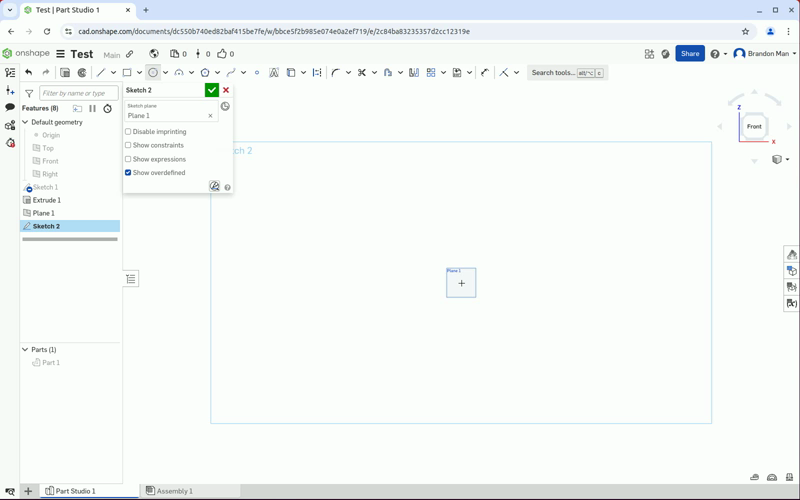
click(461, 282)
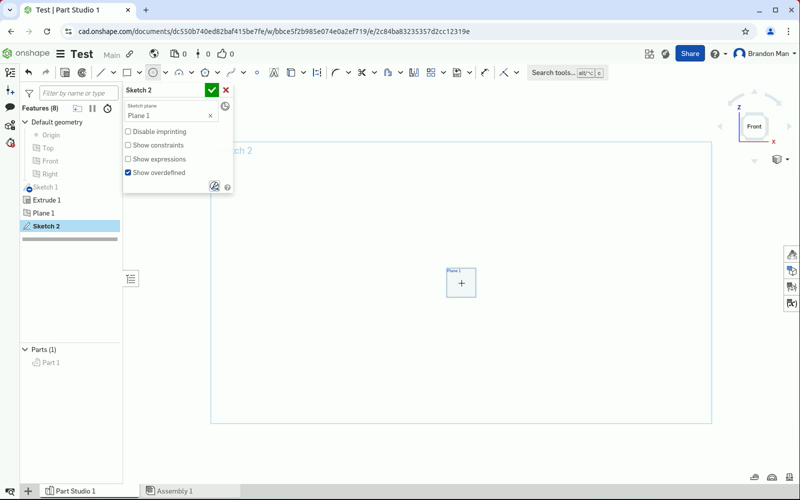
key_up(shift)
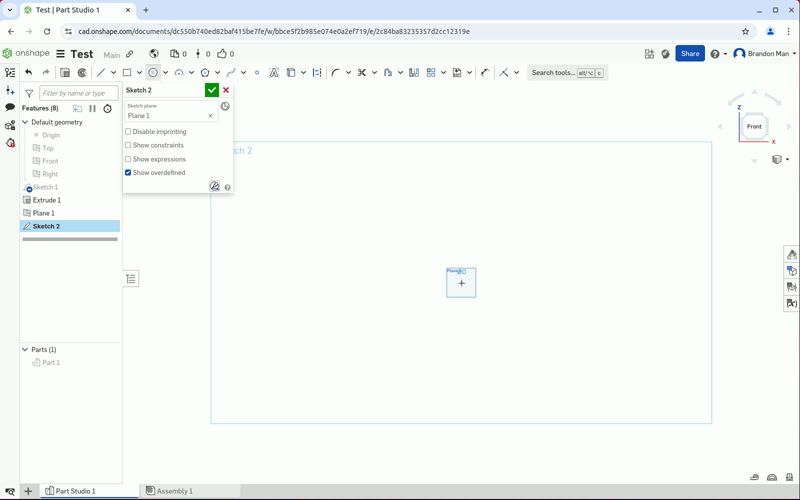
mouse_move(470, 282)
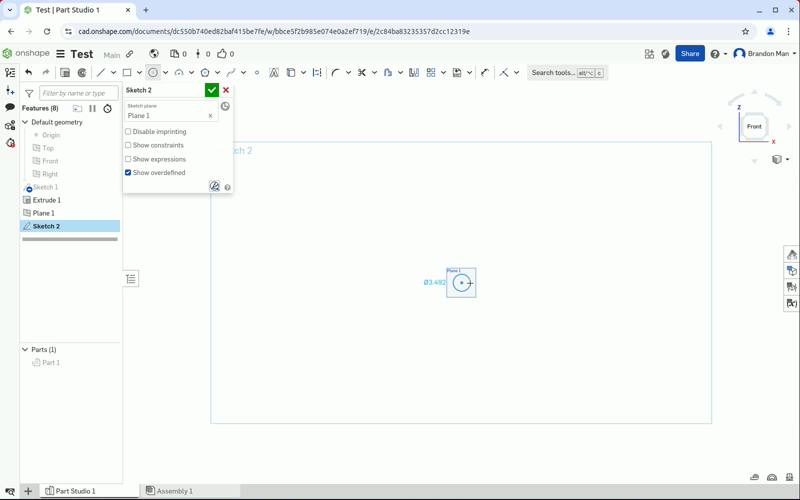
click(470, 282)
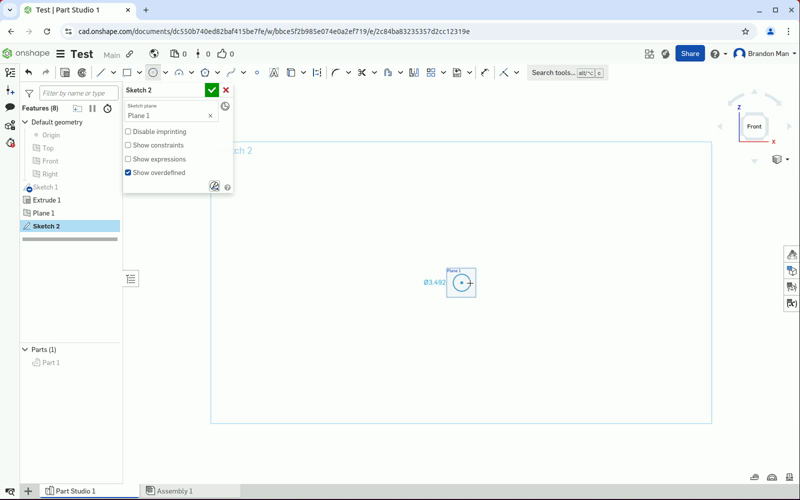
key(esc)
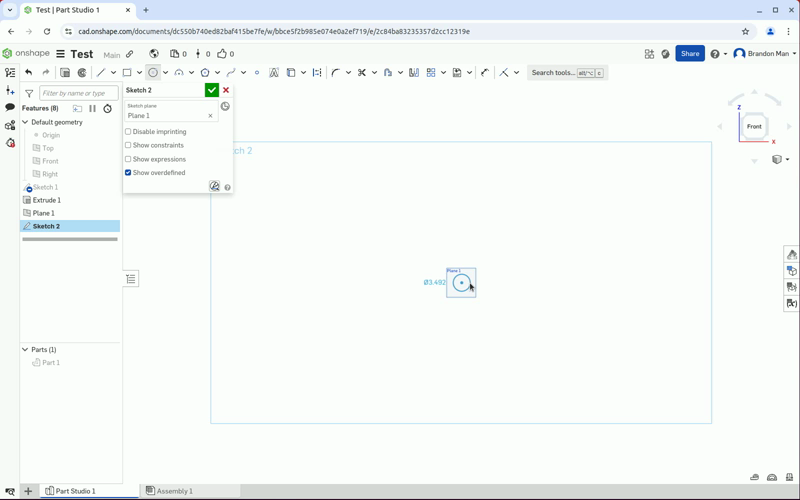
mouse_move(462, 281)
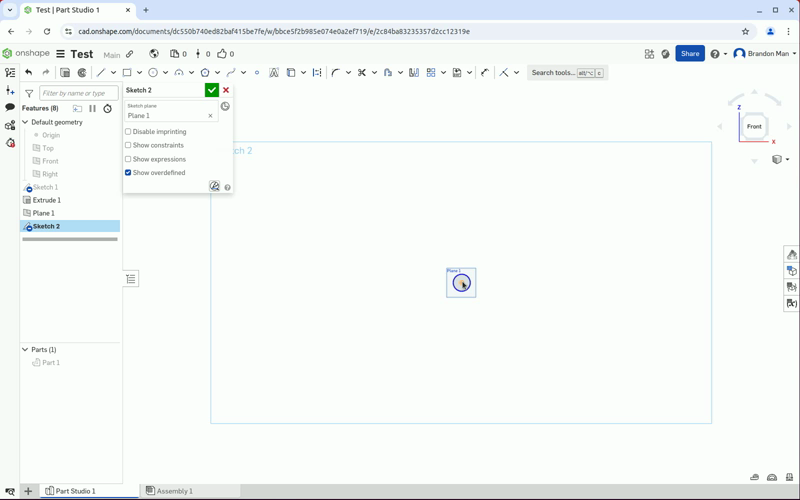
scroll(6)
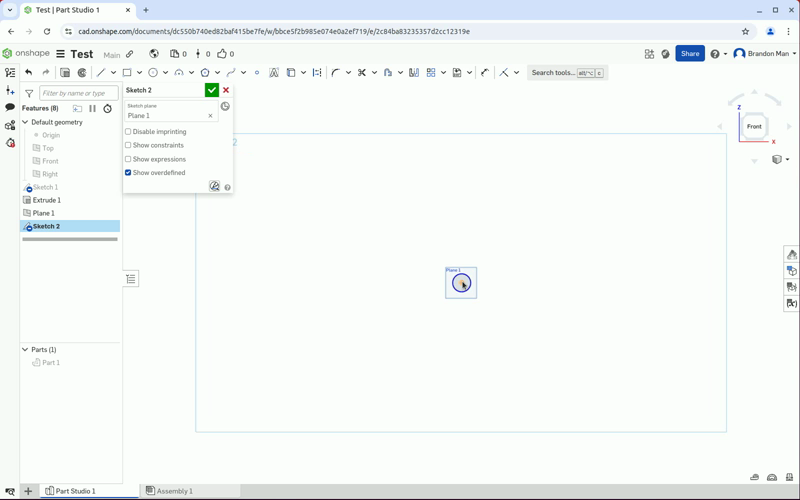
scroll(6)
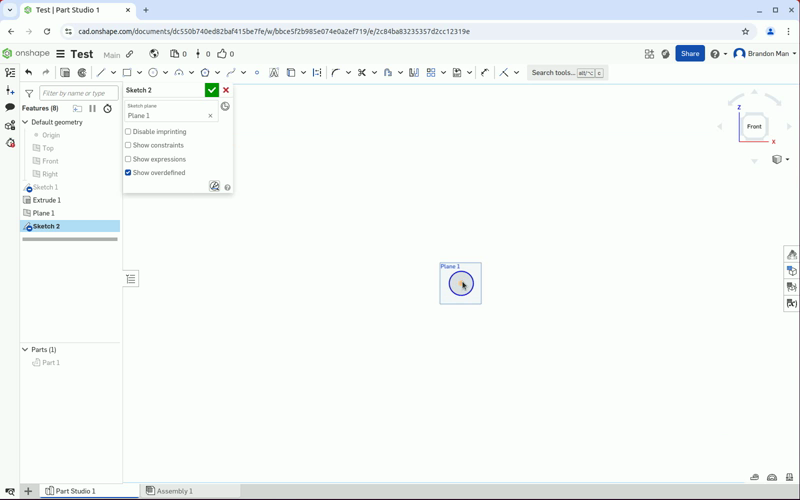
scroll(6)
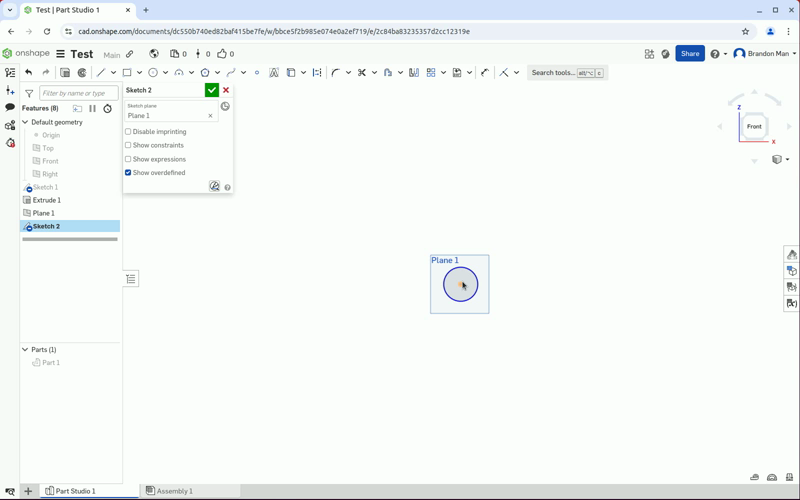
scroll(6)
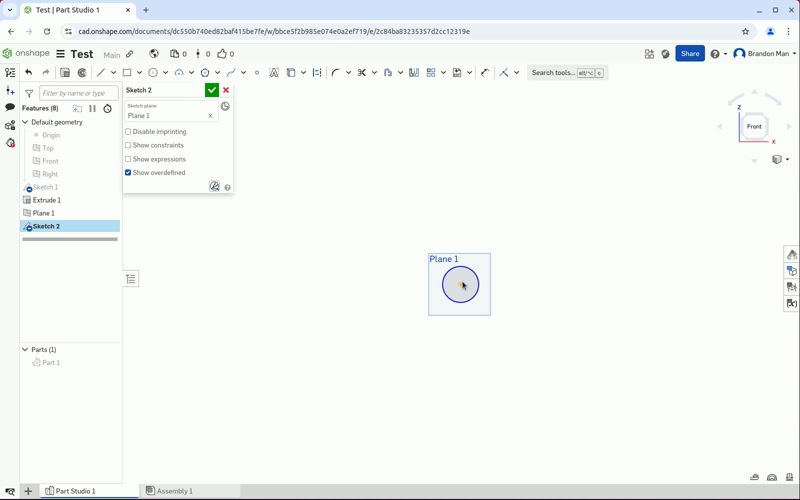
scroll(6)
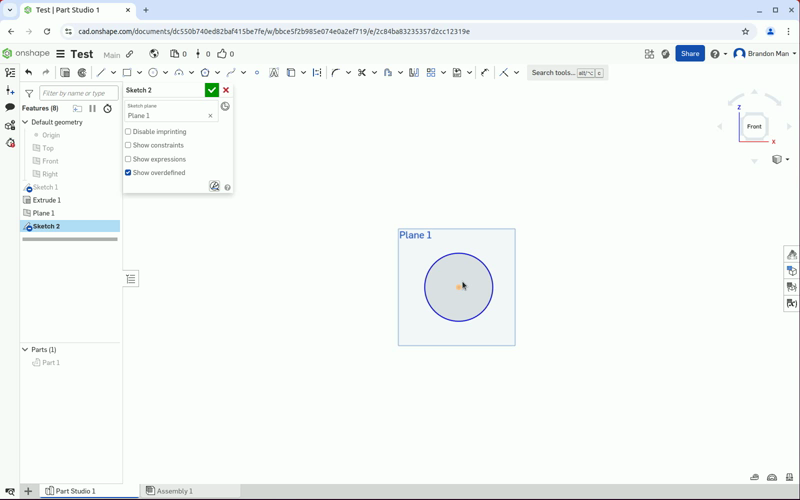
scroll(6)
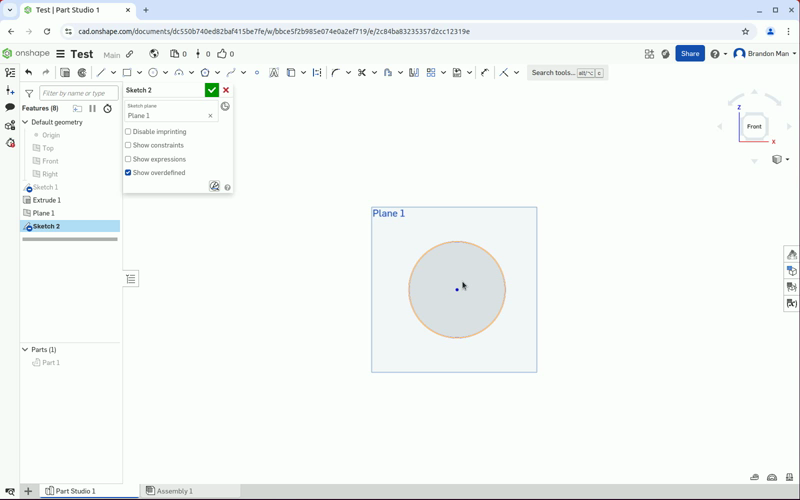
scroll(6)
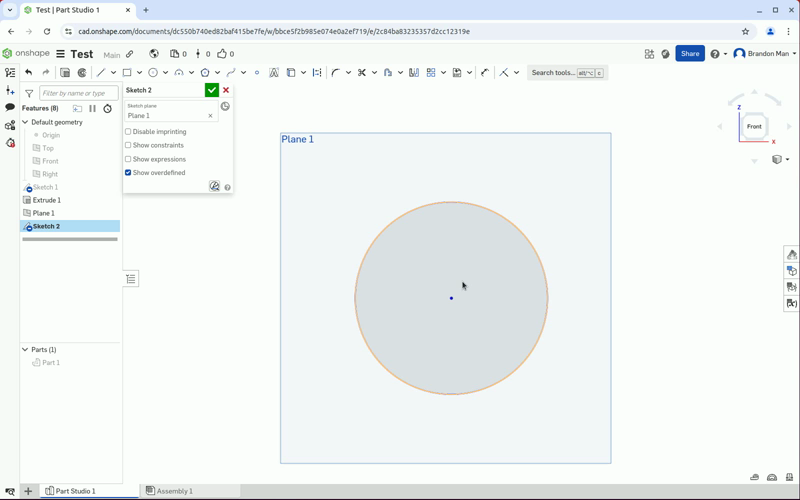
click(462, 281)
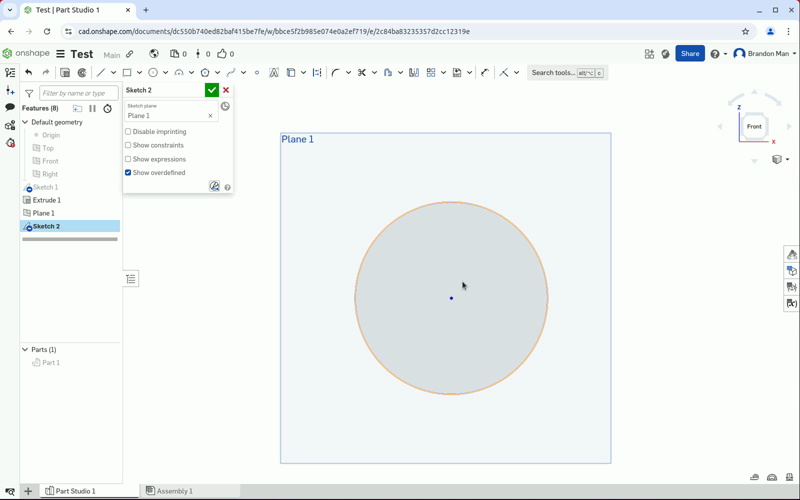
scroll(-6)
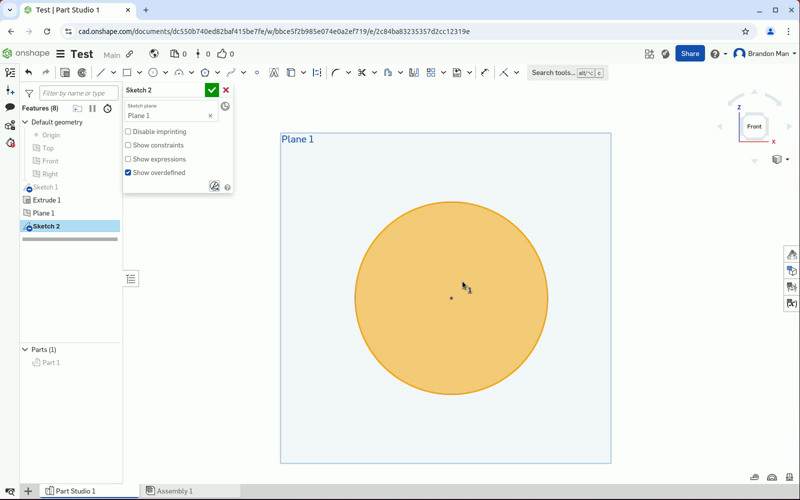
scroll(-6)
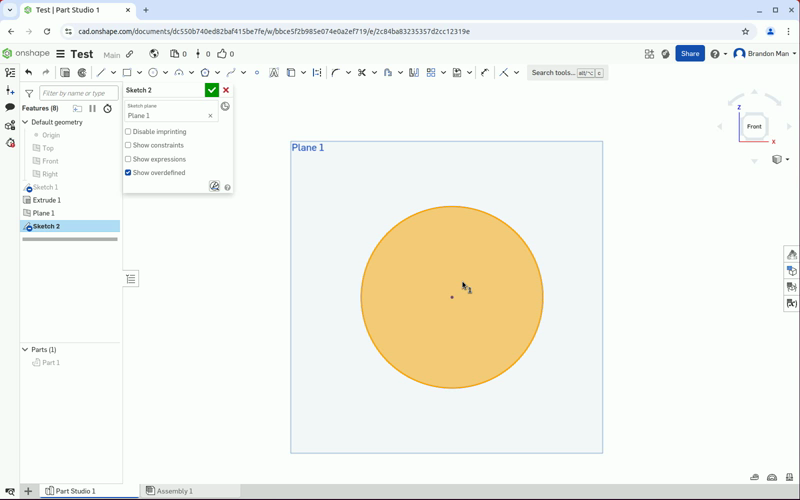
scroll(-6)
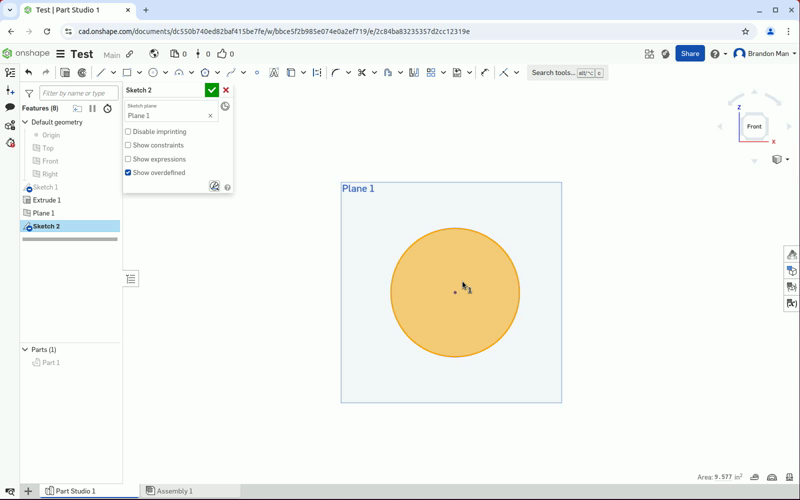
scroll(-6)
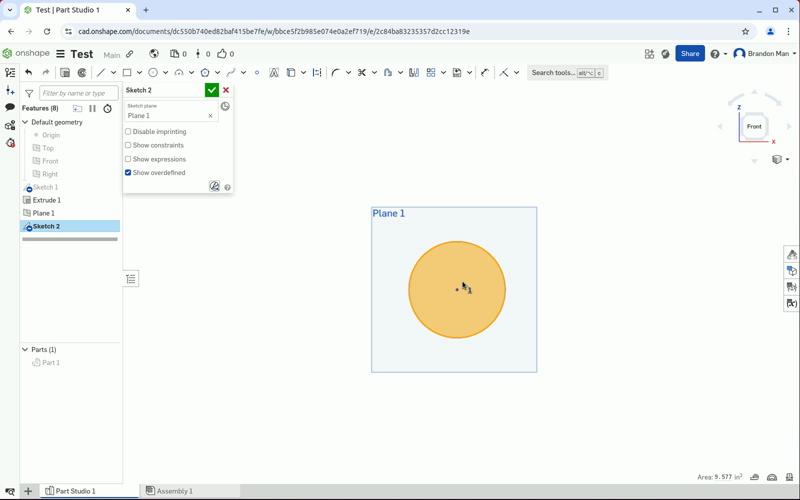
scroll(-6)
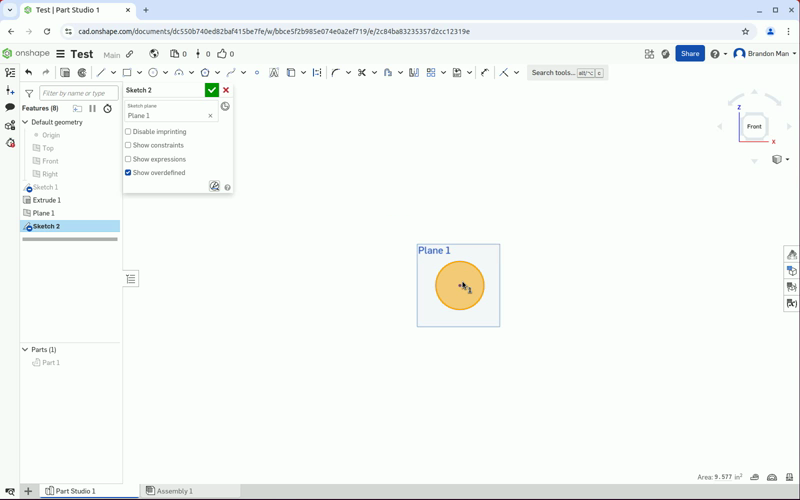
scroll(-6)
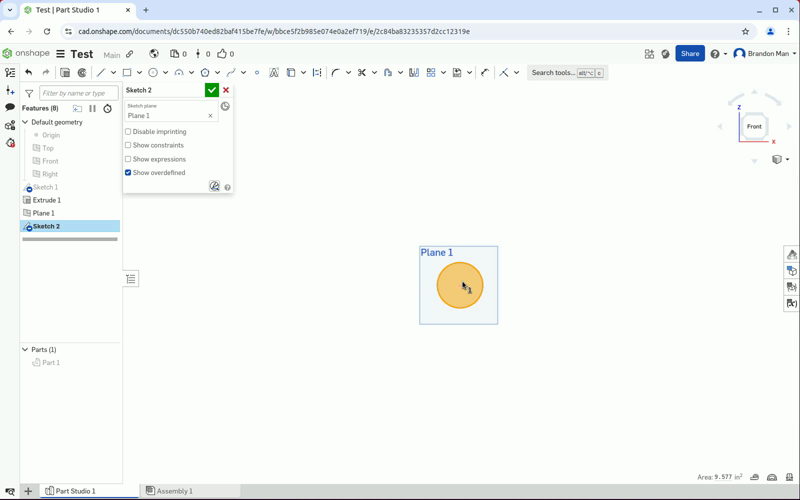
scroll(-6)
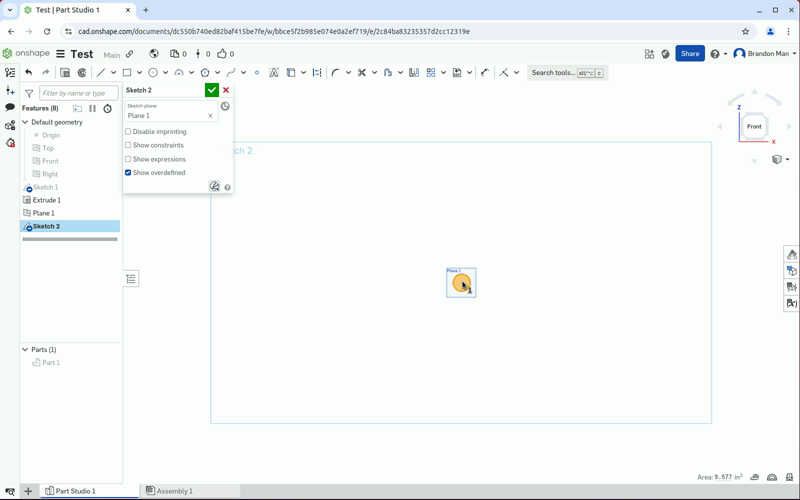
mouse_move(73, 352)
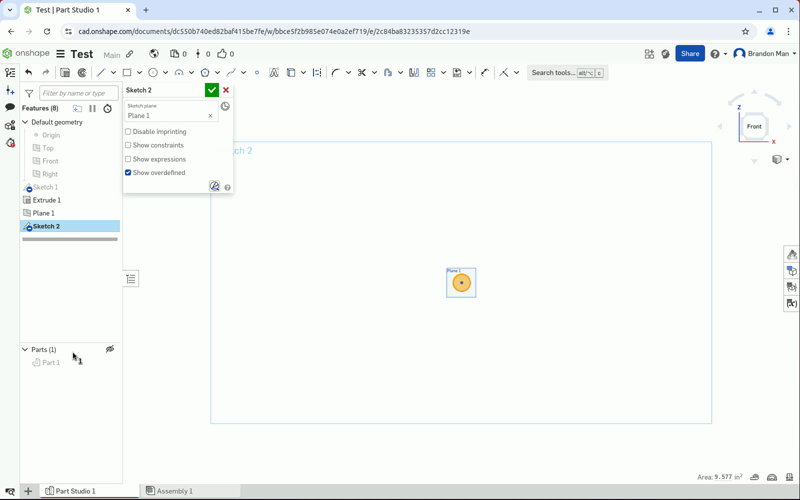
key(shift+y)
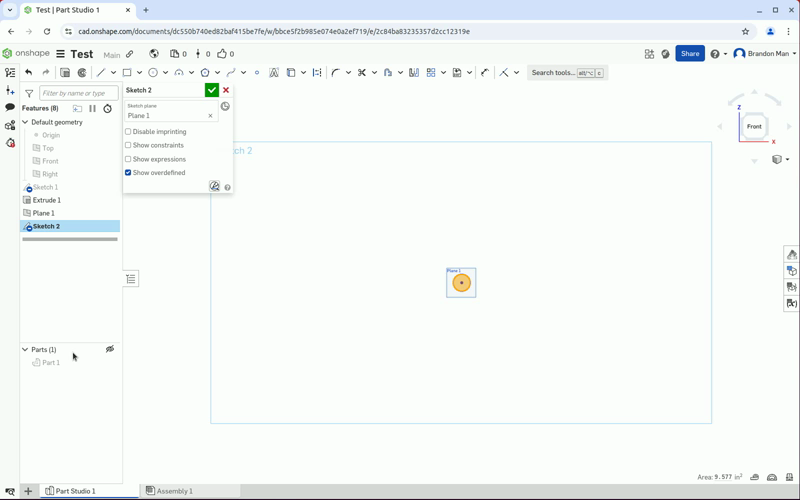
key(shift+e)
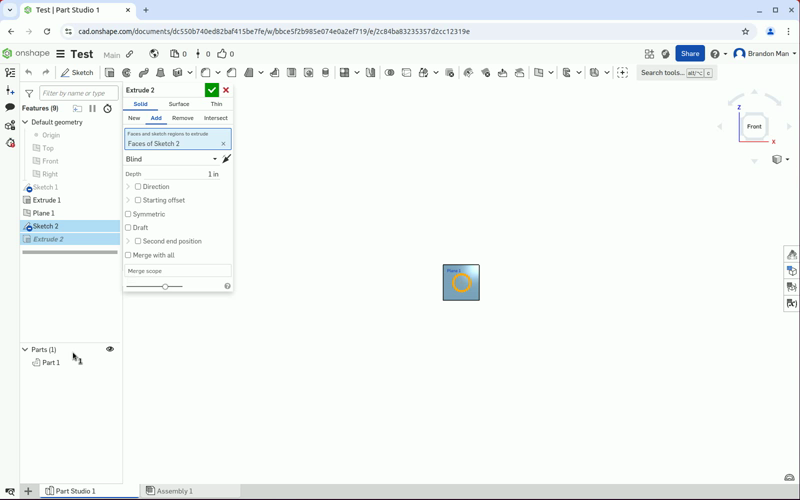
mouse_move(143, 106)
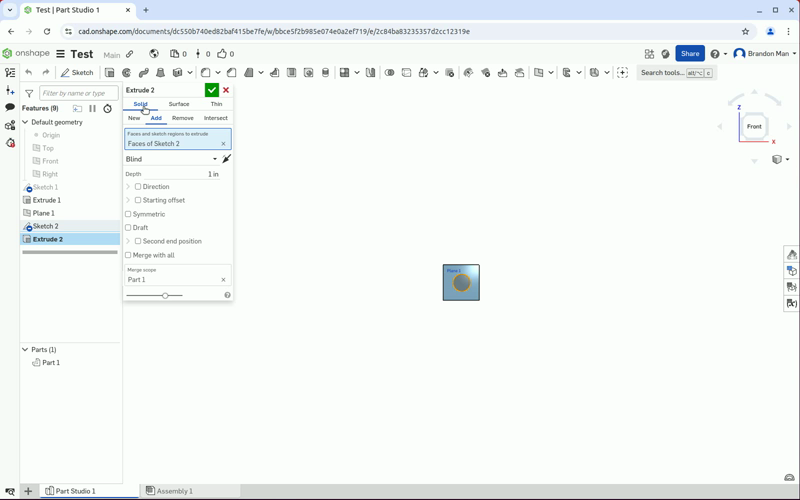
click(143, 106)
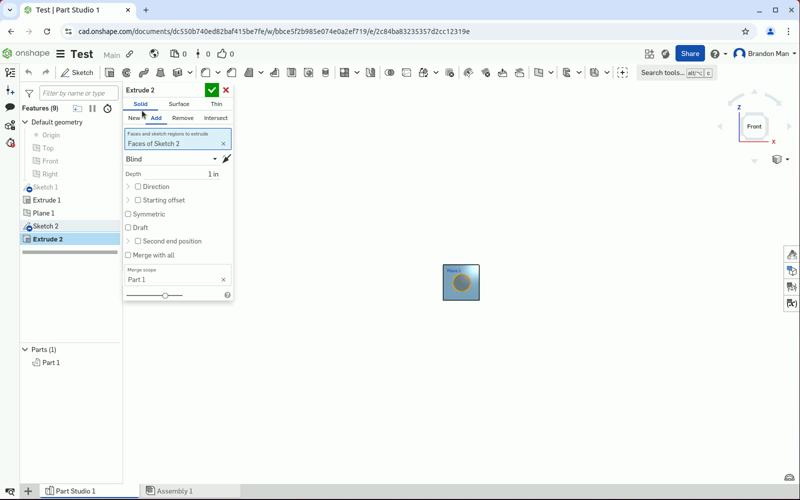
mouse_move(137, 120)
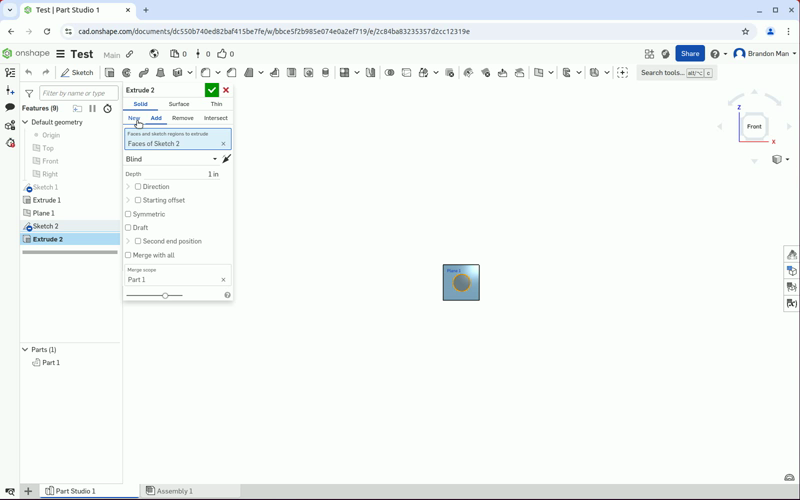
click(137, 120)
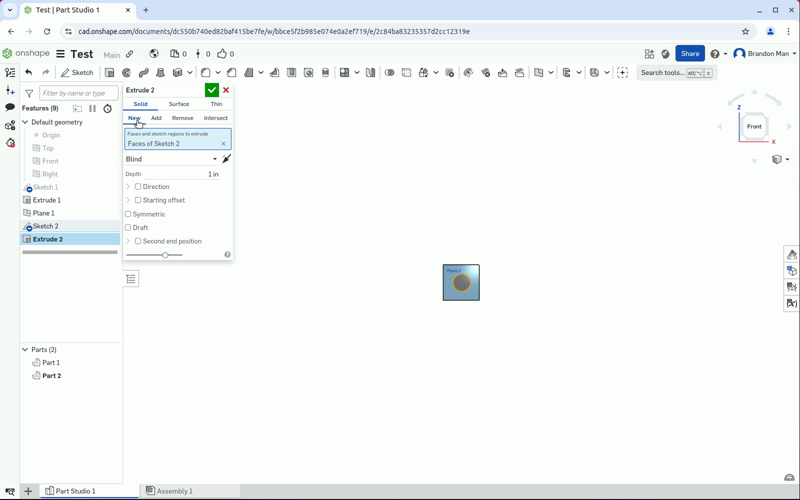
key(tab, 4)
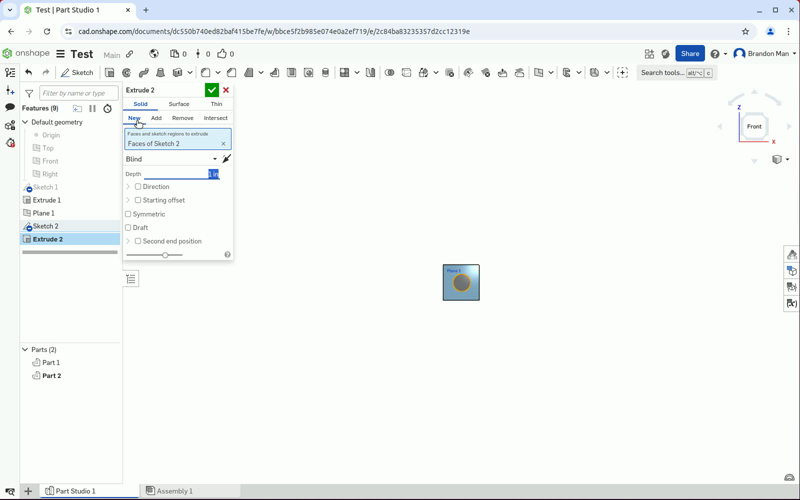
text(2.407)
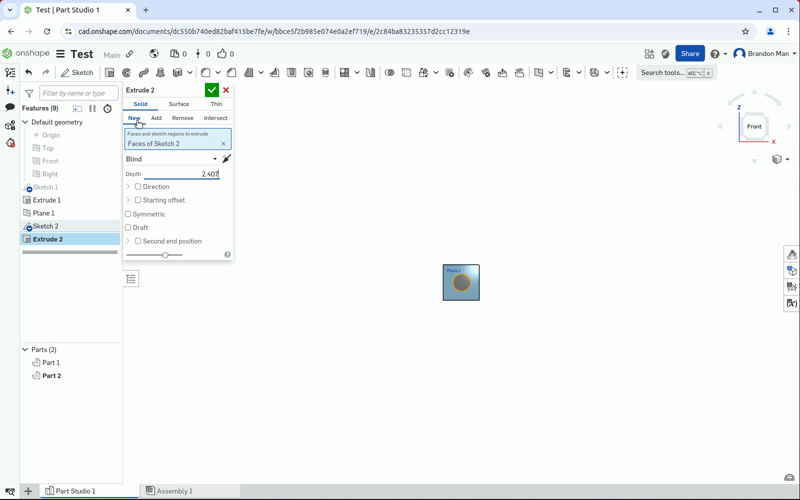
key(enter)
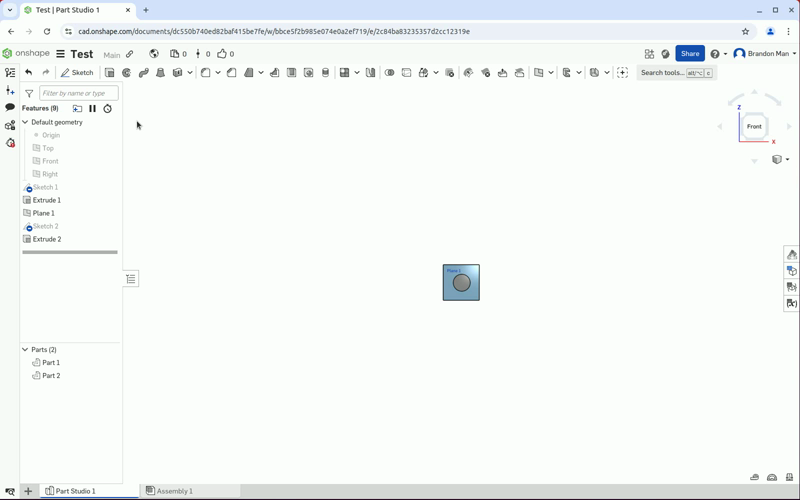
key(shift+h)
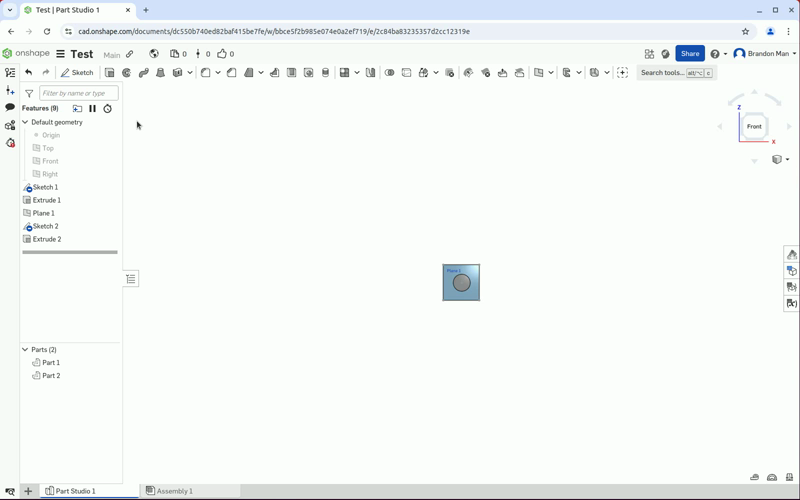
key(shift+h)
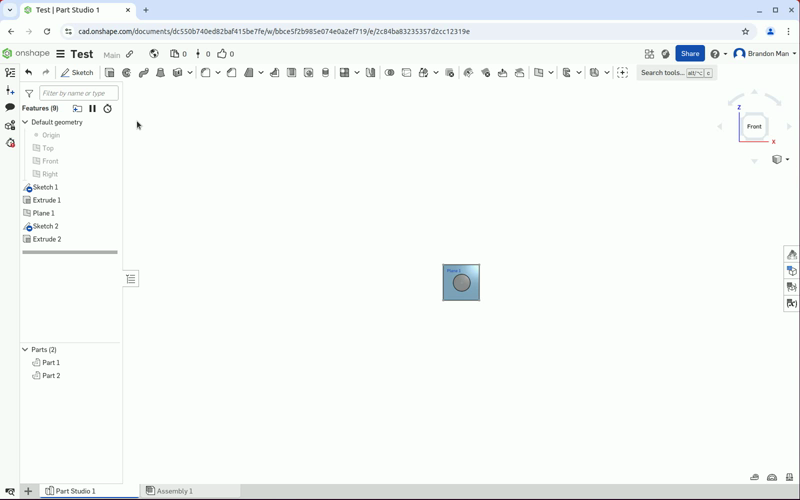
key(shift+7)
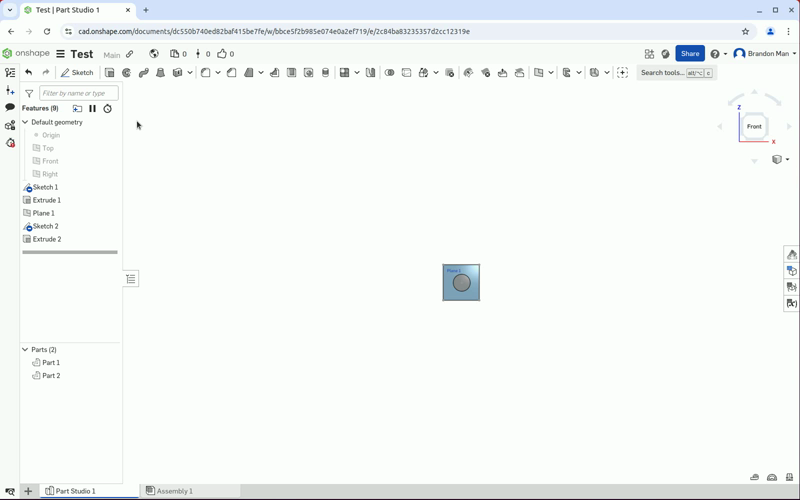
key(left, 2)
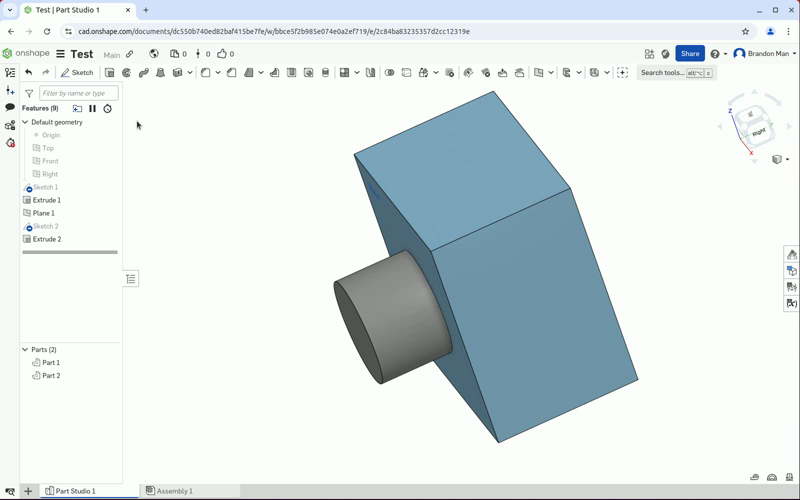
key(down, 2)
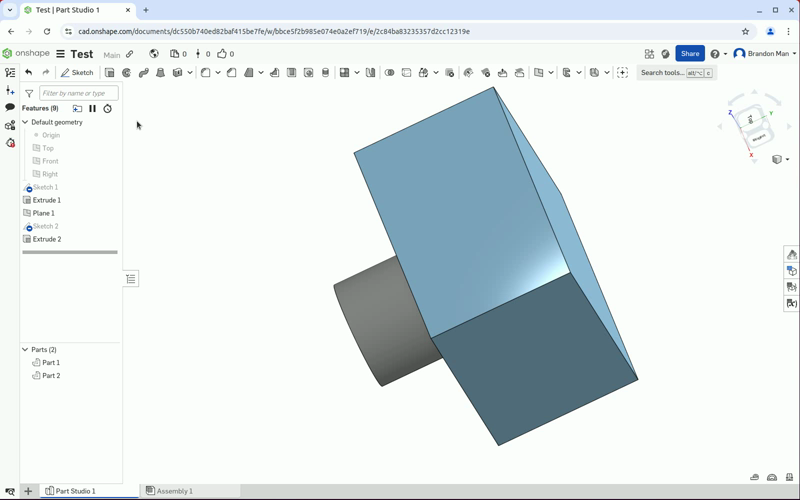
key(up, 2)
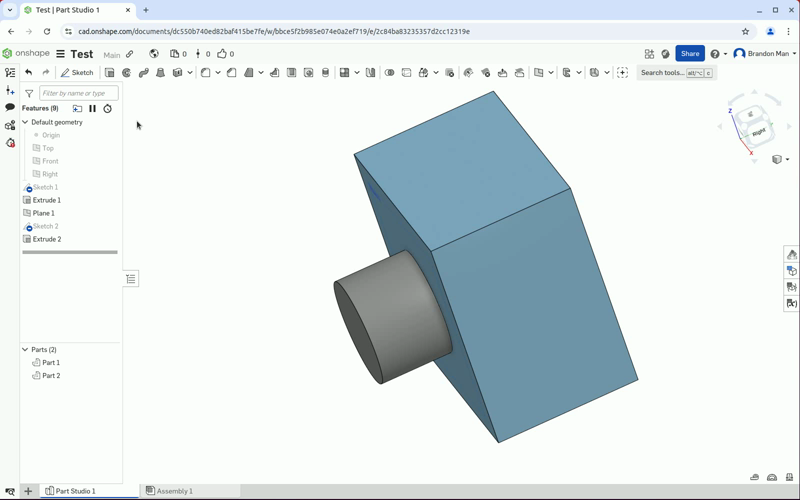
key(right, 2)
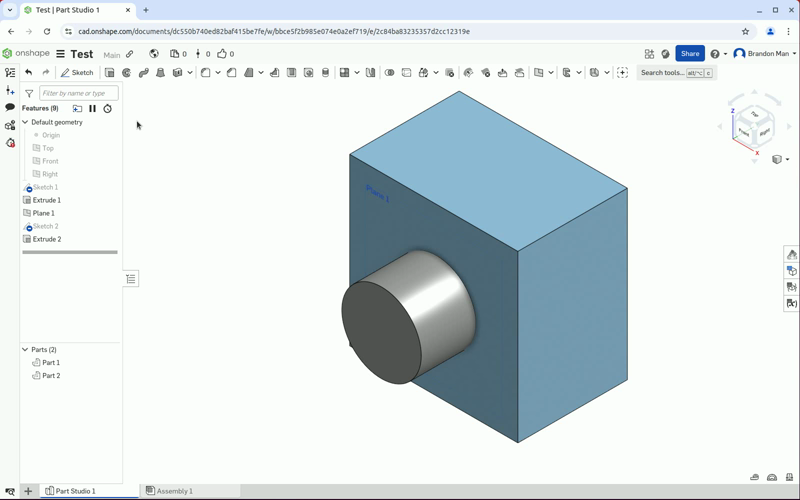
mouse_move(73, 189)
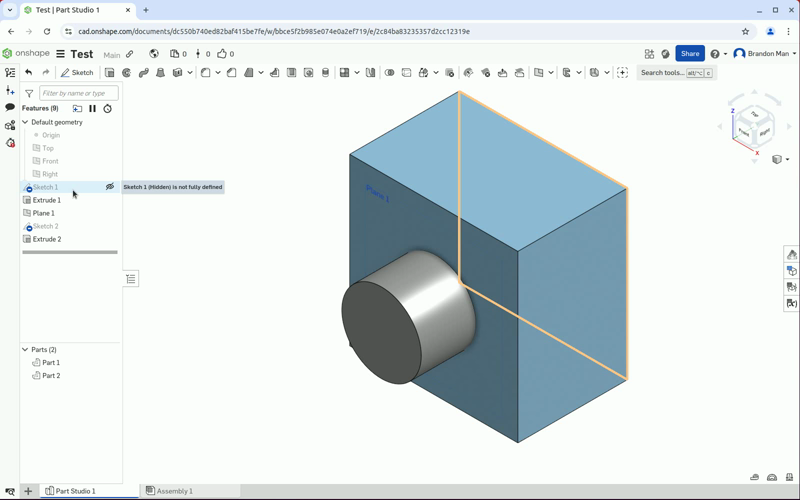
click(73, 189)